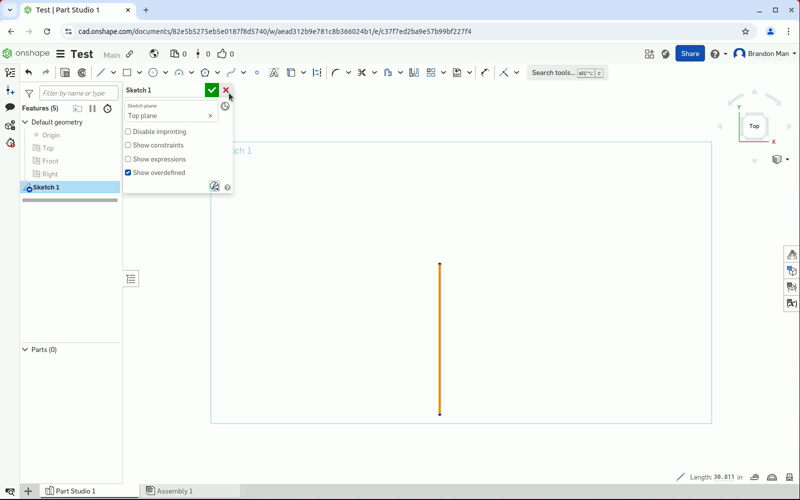
key(shift+h)
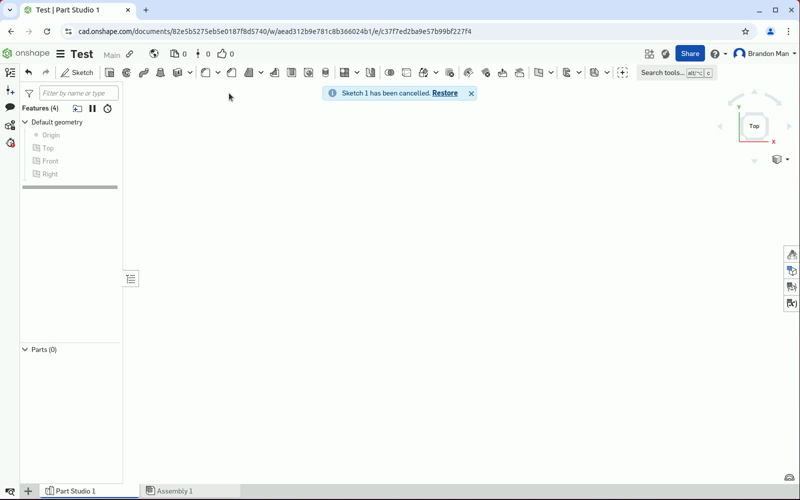
mouse_move(73, 352)
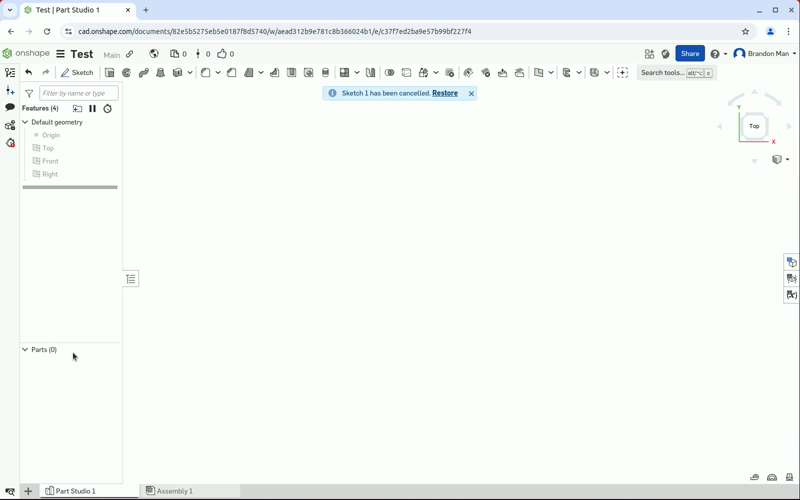
key(y)
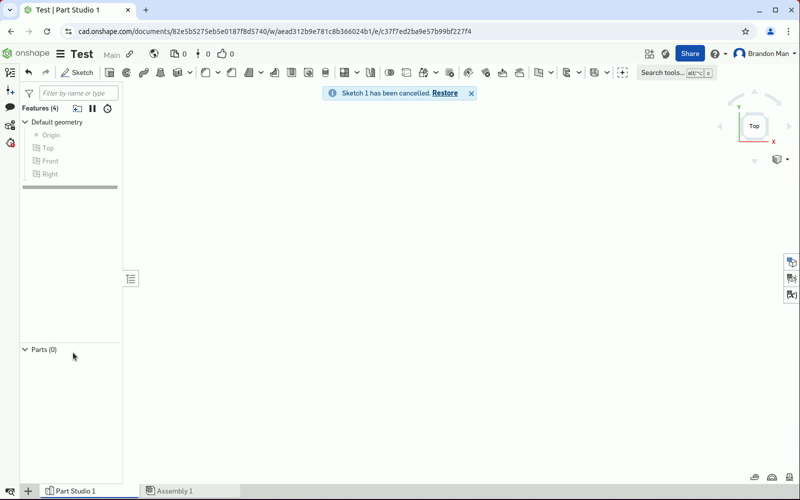
key(shift+p)
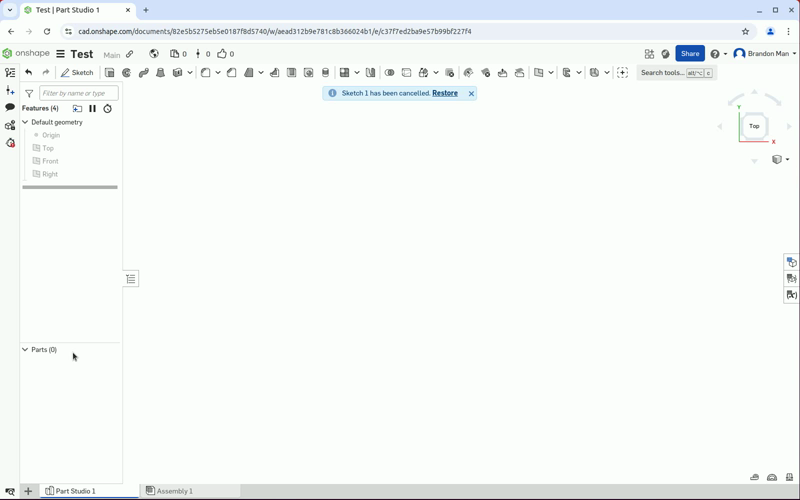
key(space)
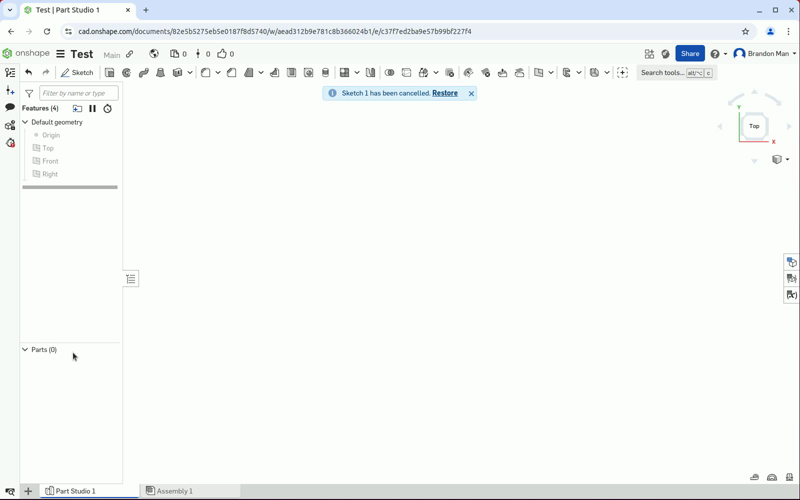
key_down(shift)
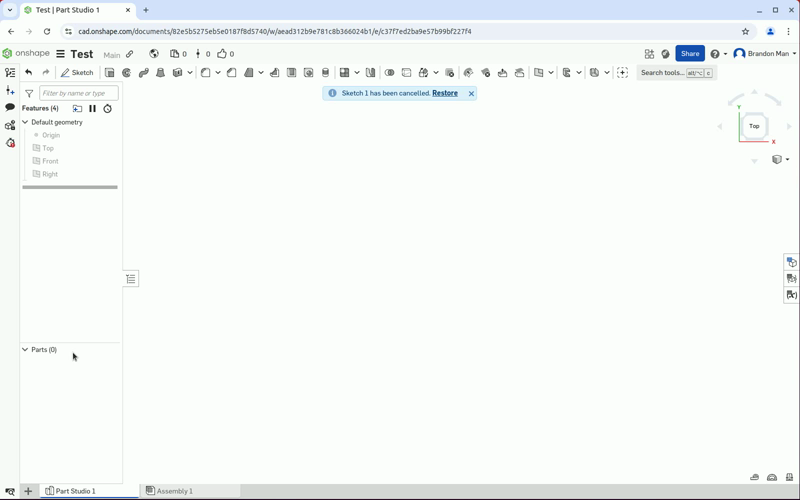
key(up)
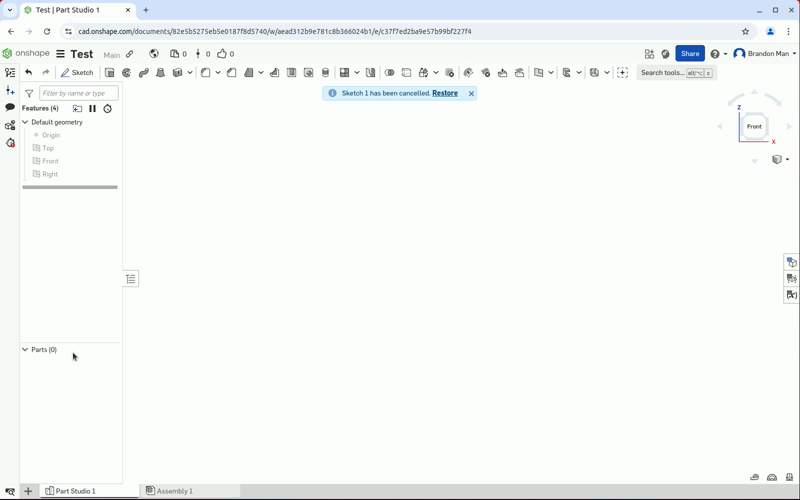
key_up(shift)
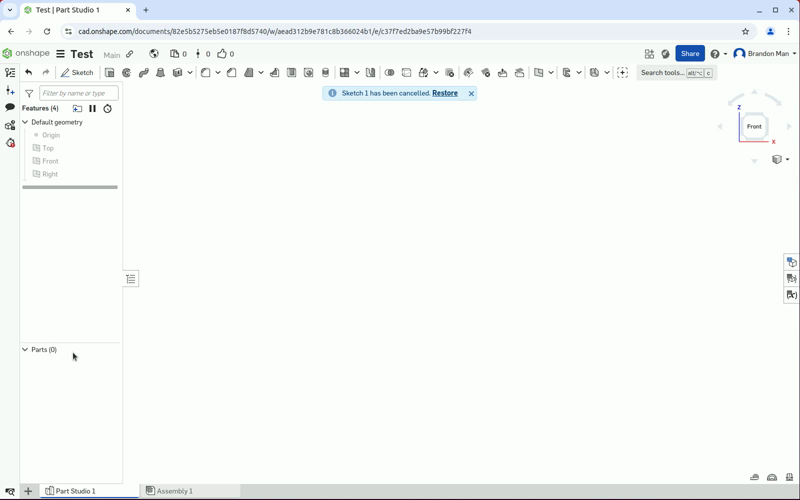
mouse_move(73, 352)
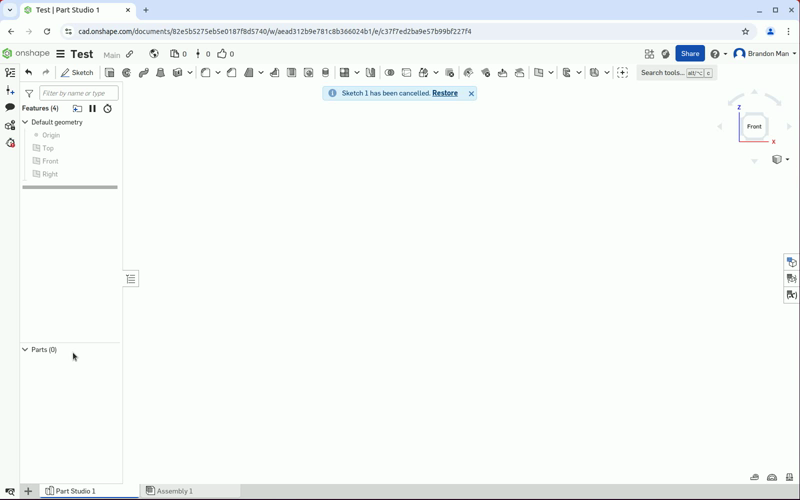
key(shift+y)
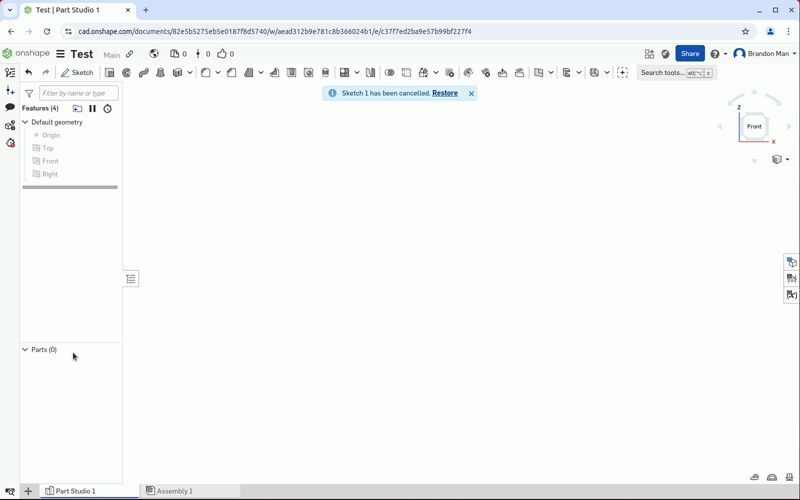
key(shift+s)
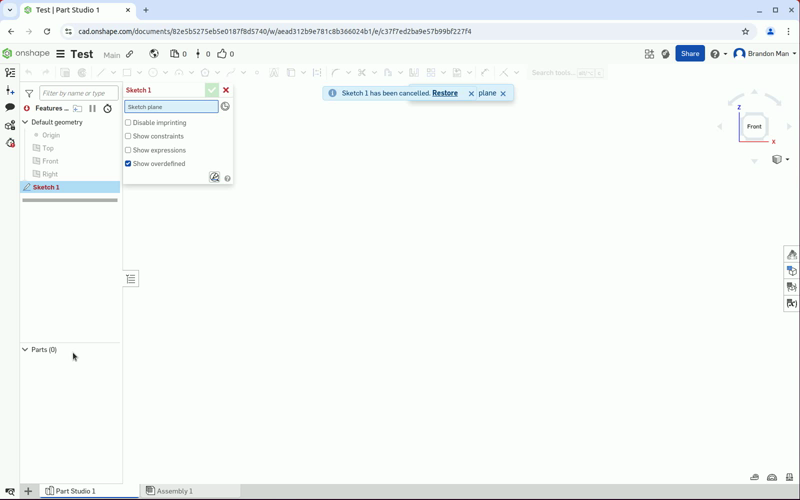
mouse_move(73, 163)
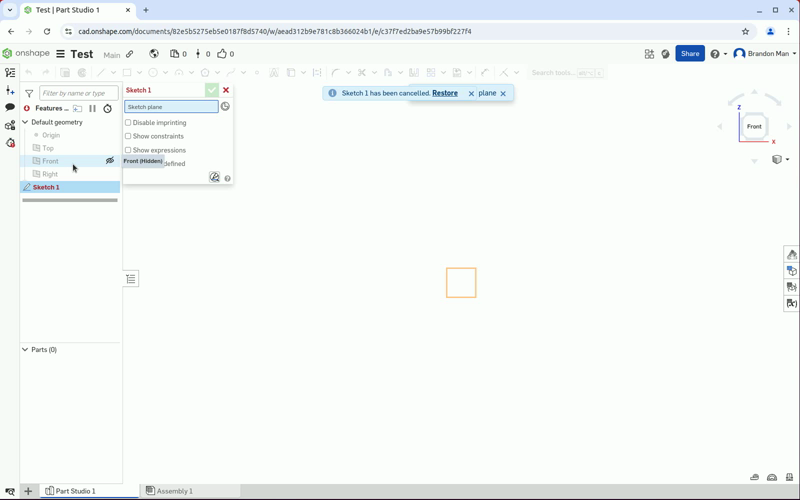
click(73, 163)
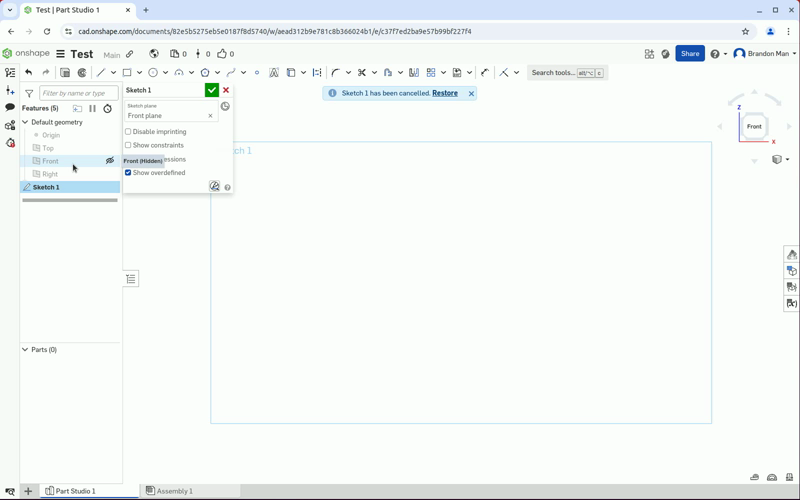
mouse_move(73, 352)
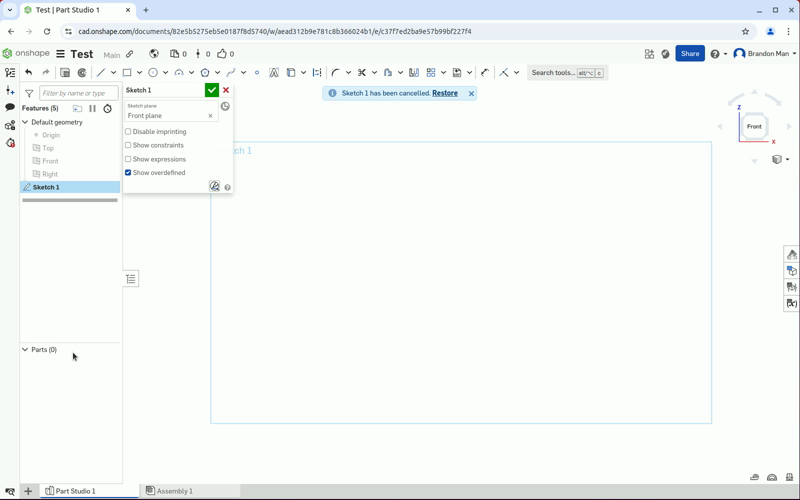
key(y)
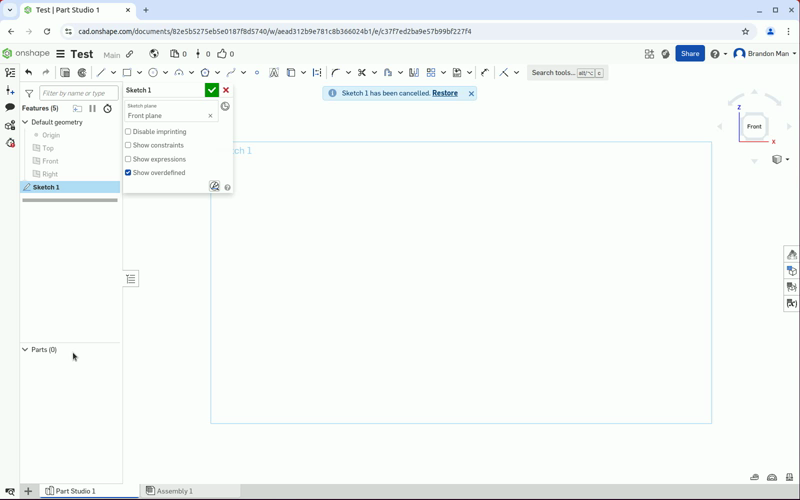
key(l)
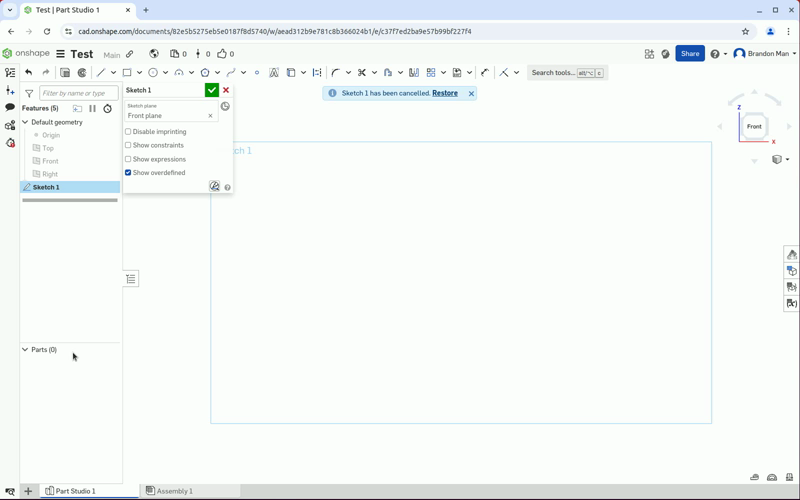
key_down(shift)
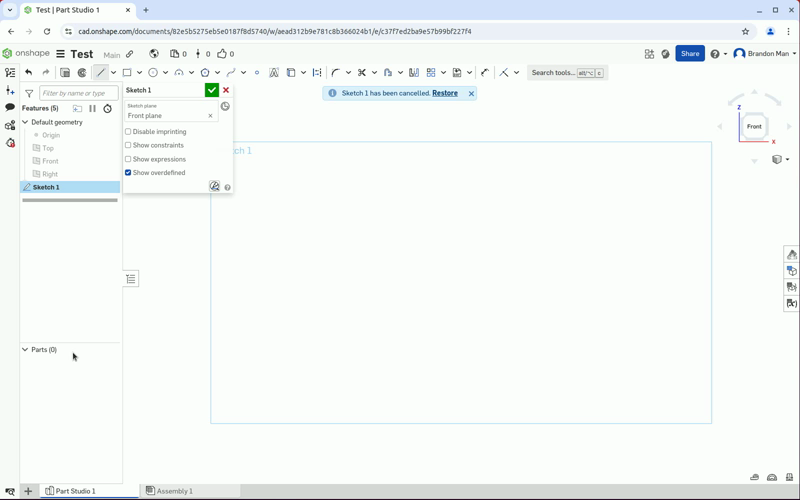
mouse_move(451, 281)
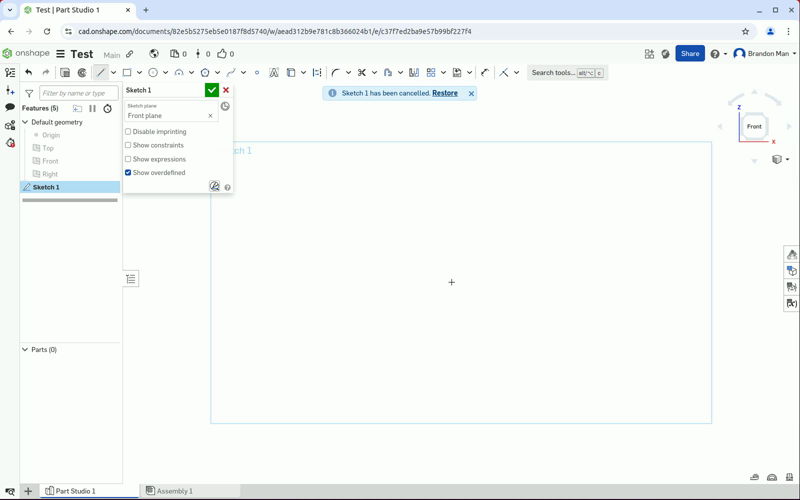
click(451, 281)
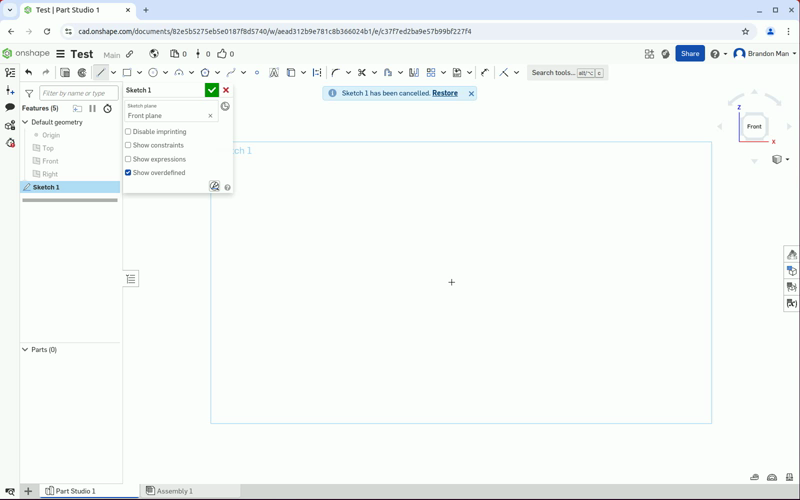
key_up(shift)
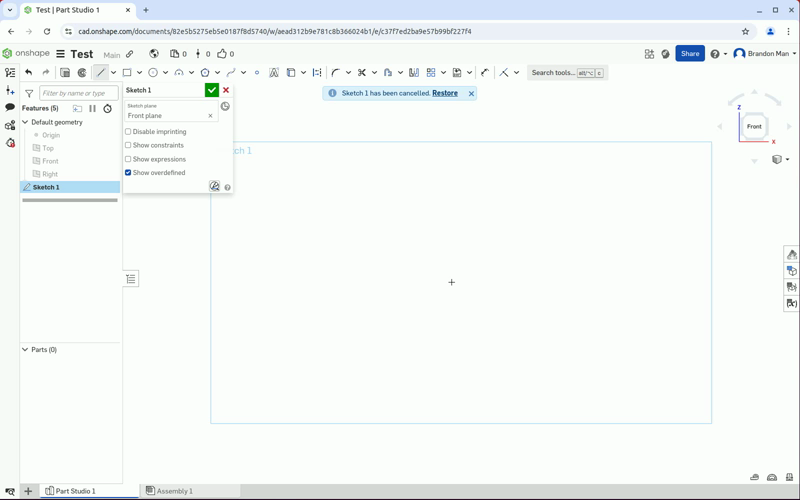
key_down(shift)
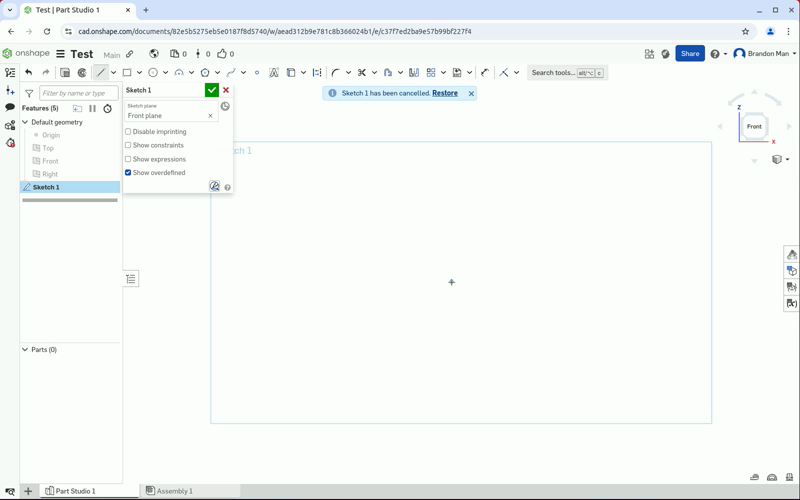
mouse_move(481, 281)
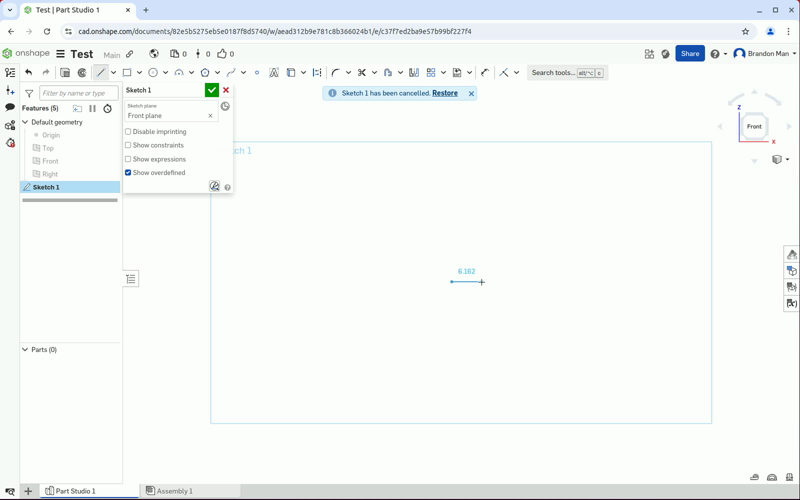
mouse_move(472, 281)
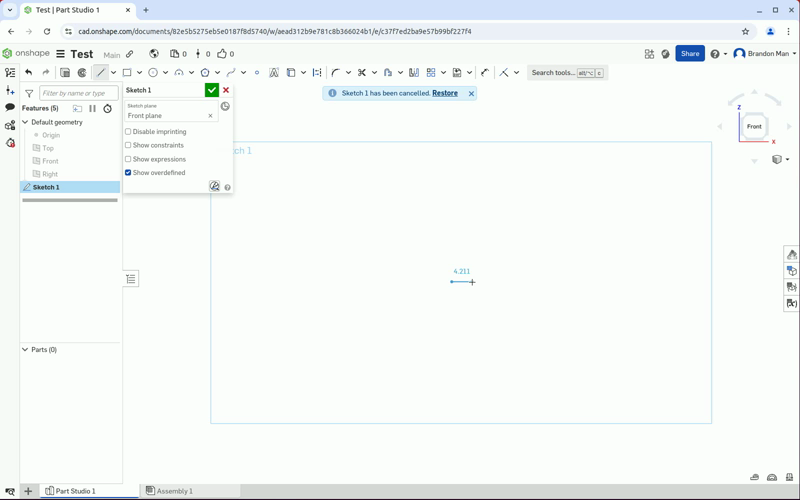
click(472, 281)
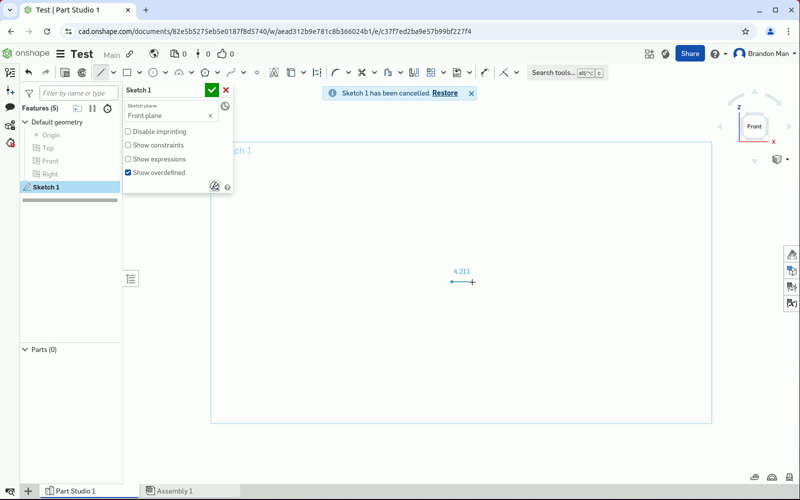
key_up(shift)
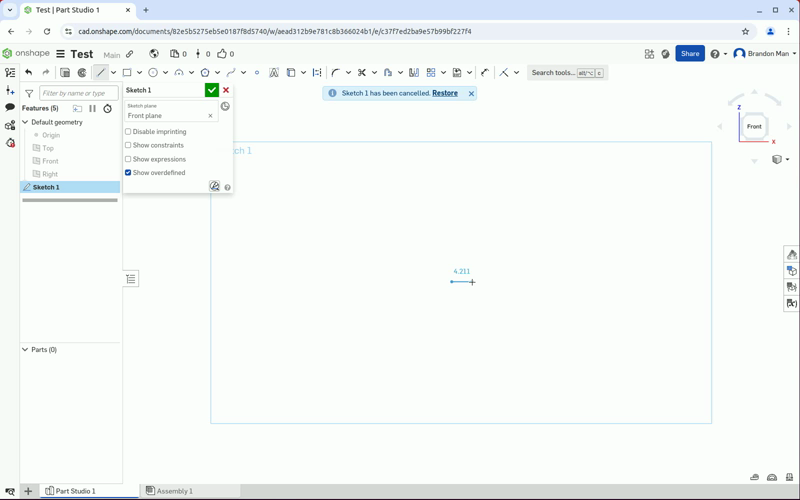
key_down(shift)
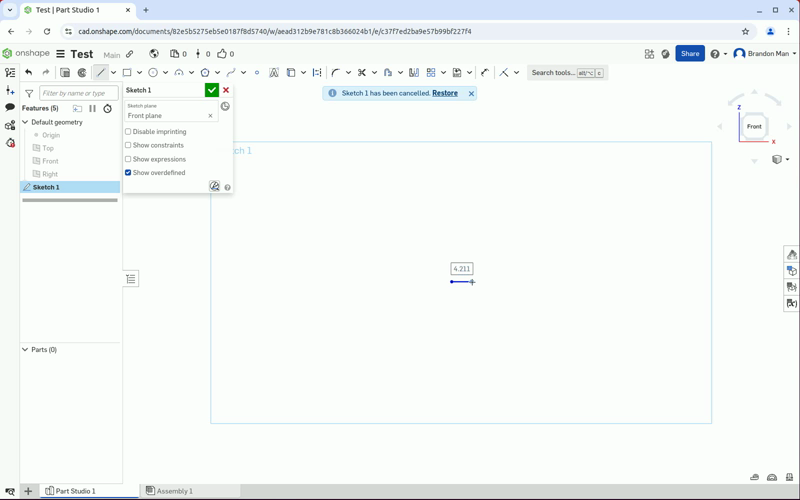
mouse_move(502, 281)
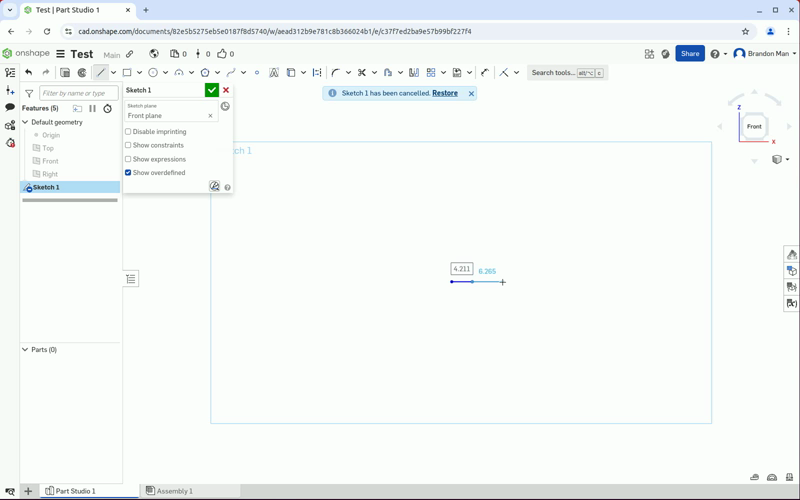
mouse_move(472, 273)
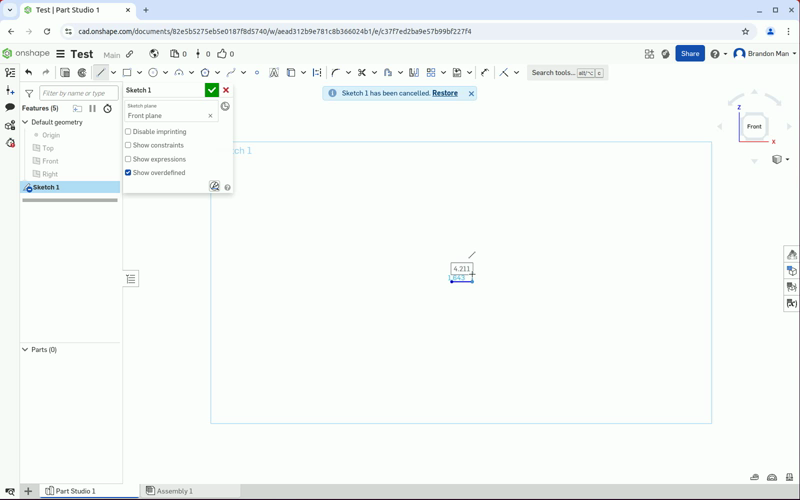
click(472, 273)
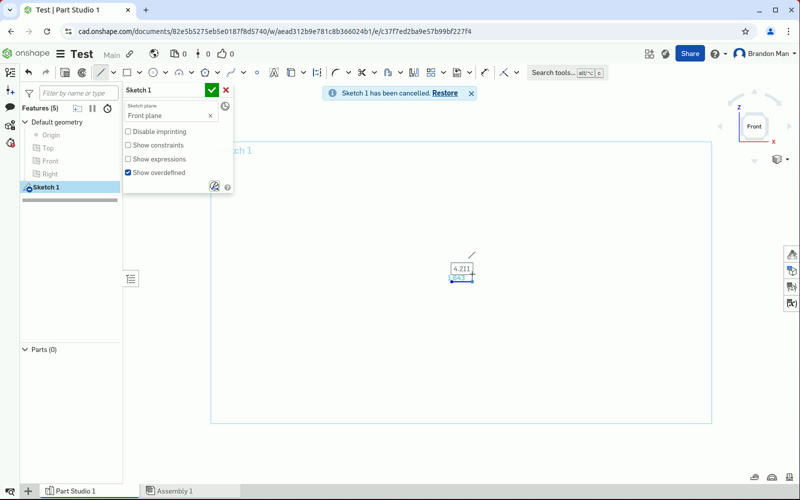
key_up(shift)
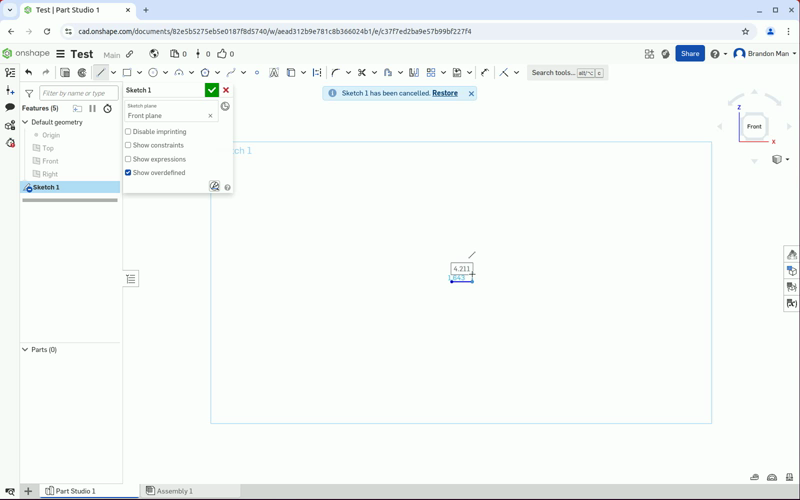
key_down(shift)
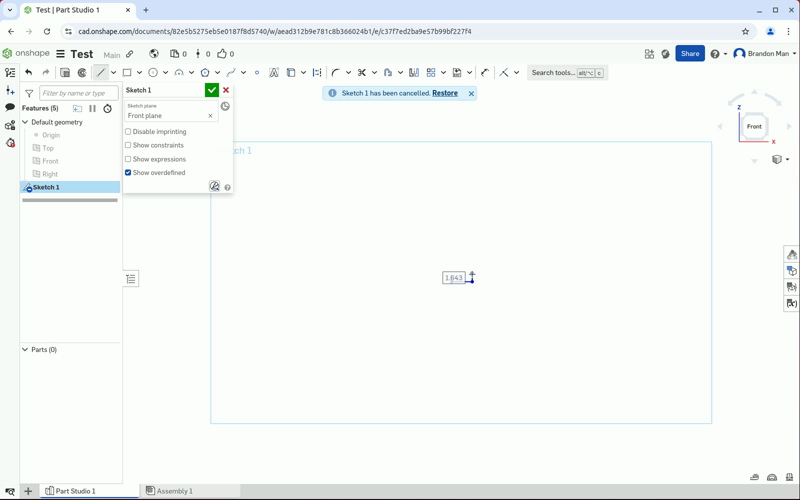
mouse_move(502, 273)
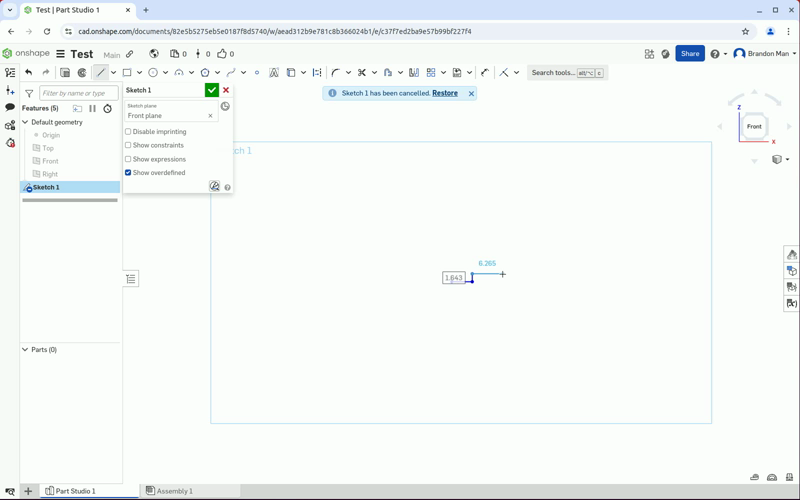
mouse_move(451, 273)
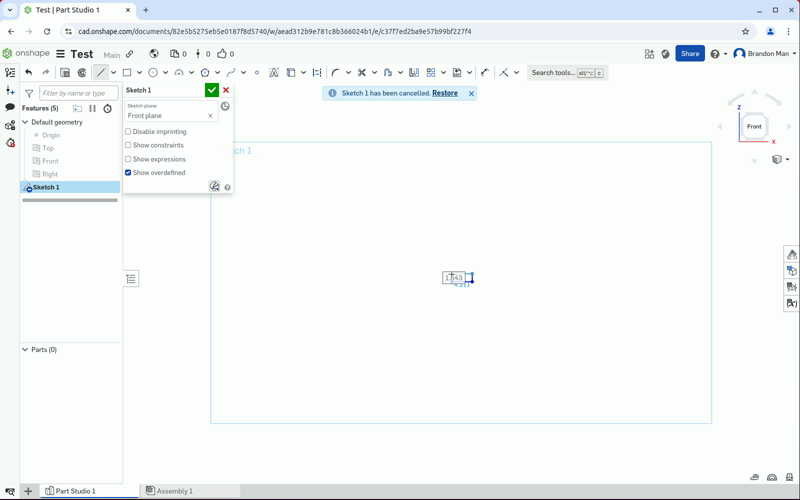
click(451, 273)
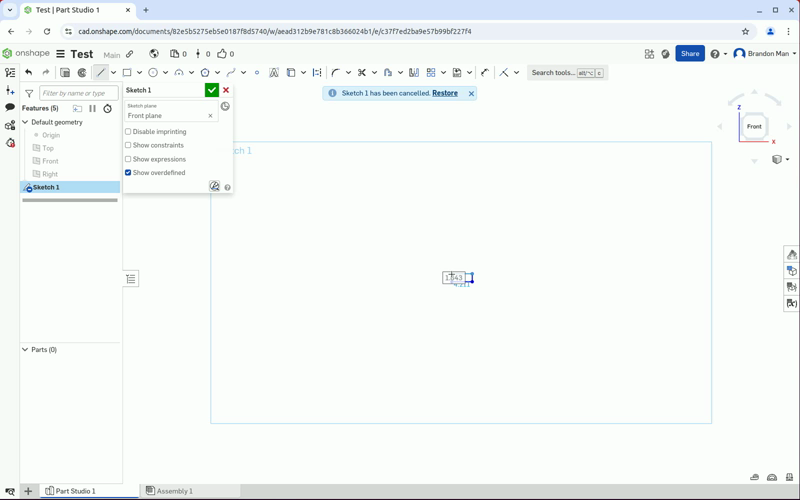
key_up(shift)
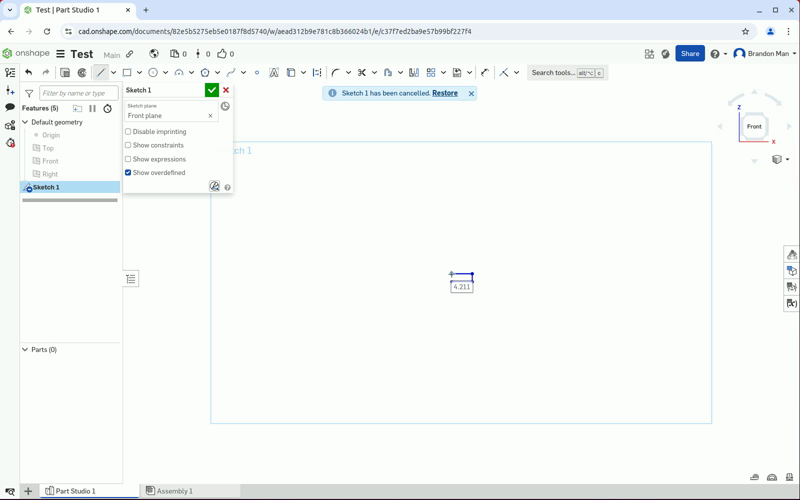
mouse_move(481, 273)
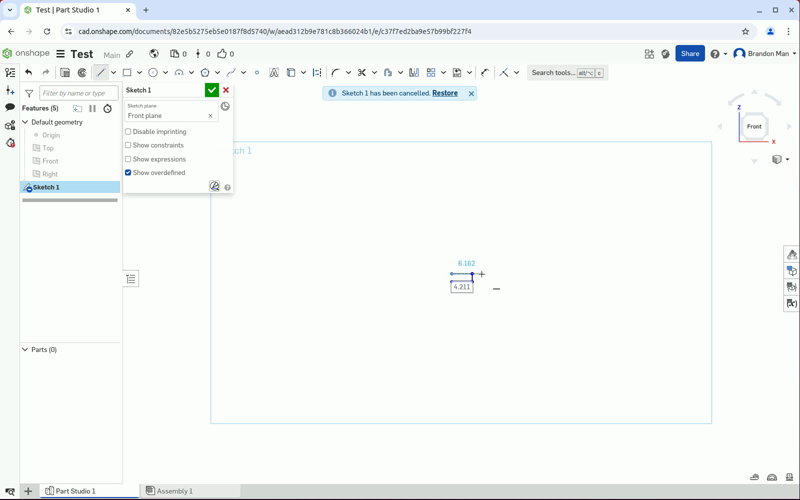
key_down(shift)
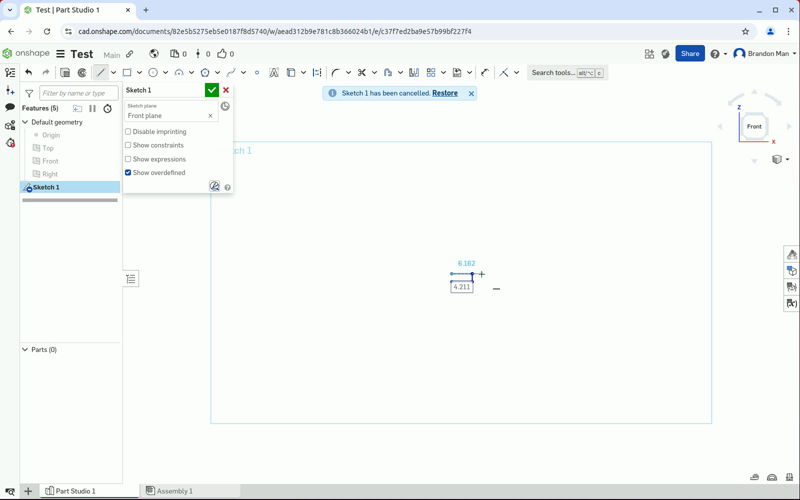
mouse_move(451, 281)
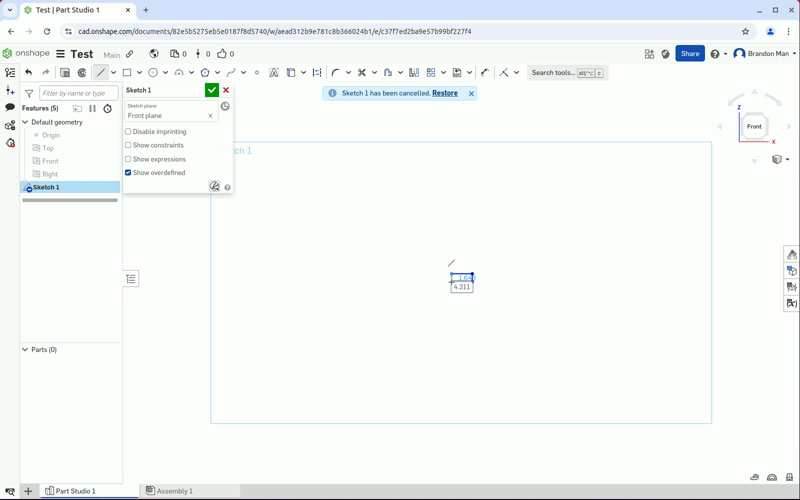
key_up(shift)
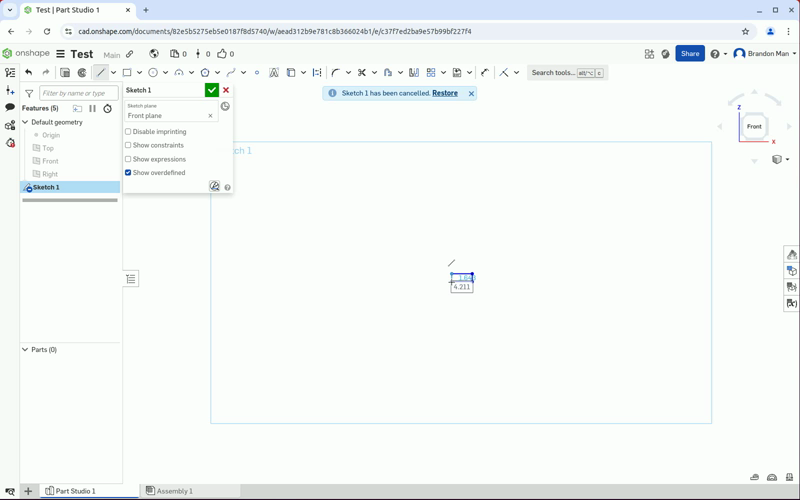
click(451, 281)
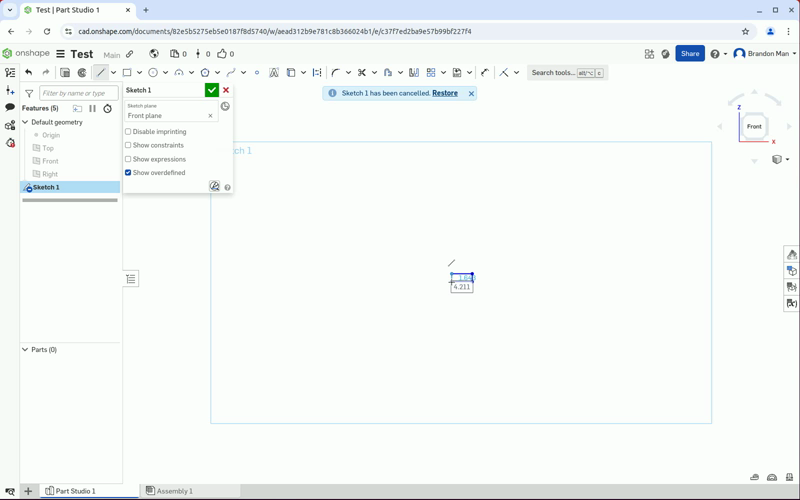
key(esc)
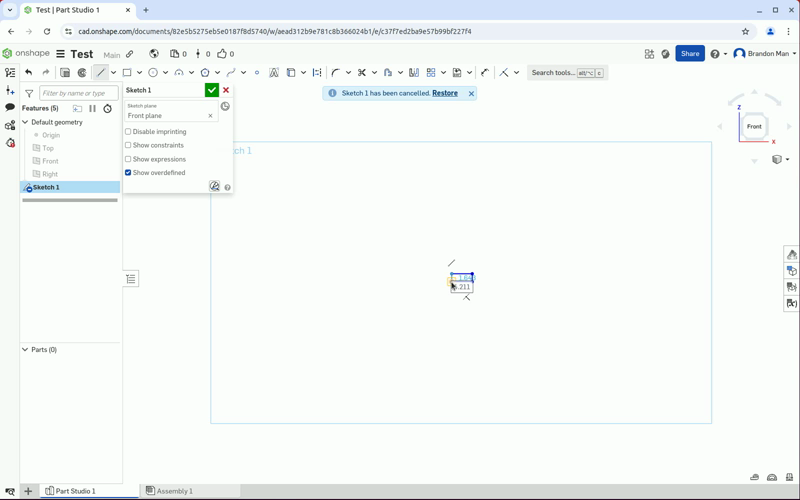
mouse_move(459, 274)
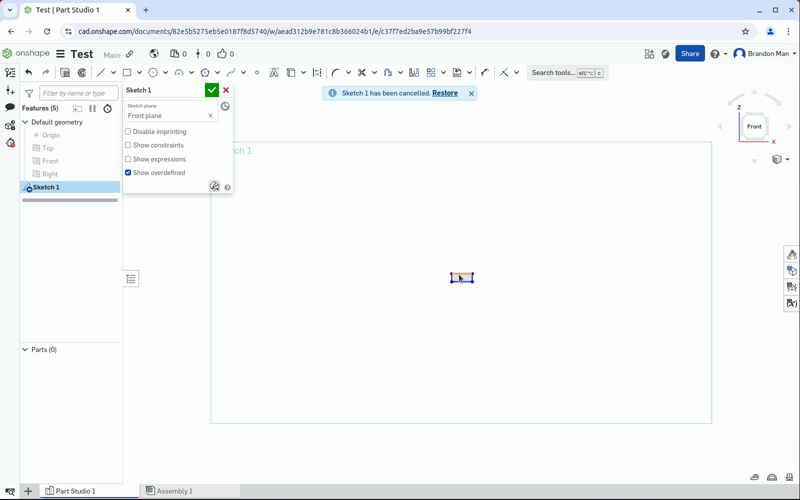
scroll(6)
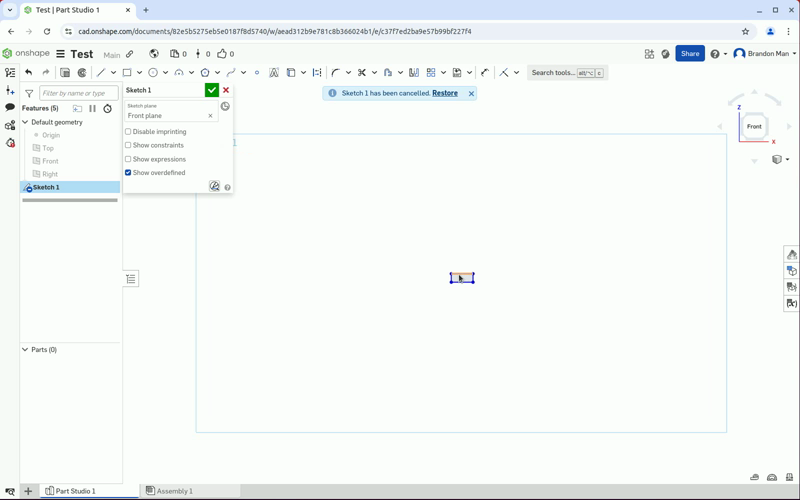
scroll(6)
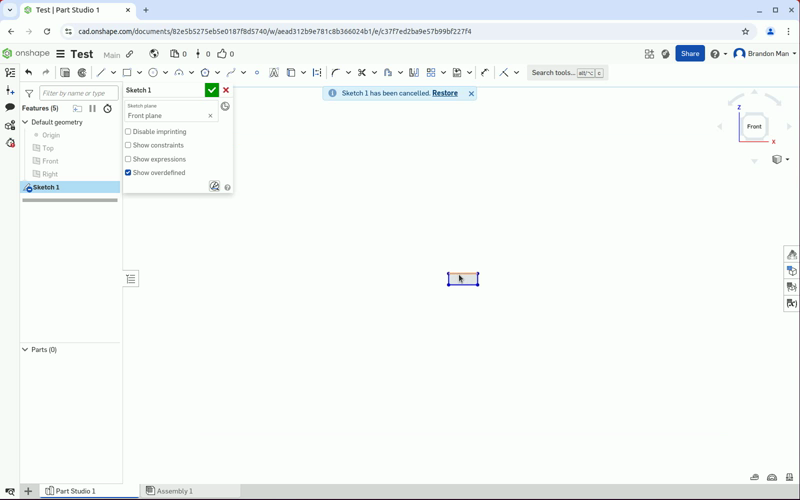
scroll(6)
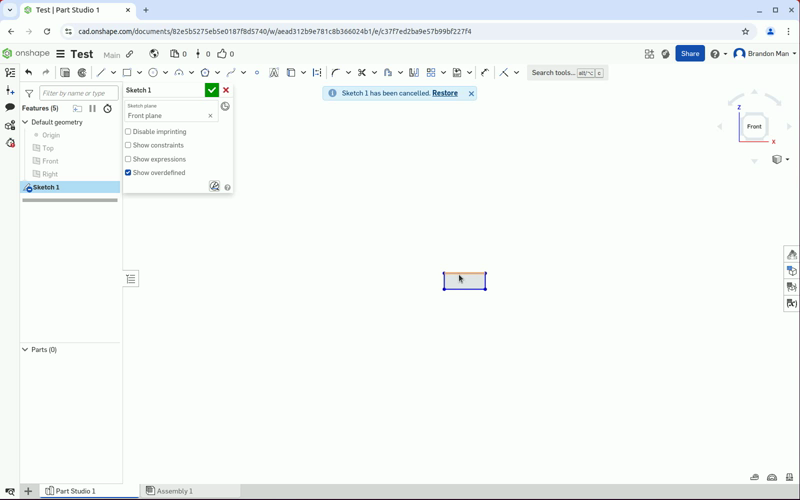
scroll(6)
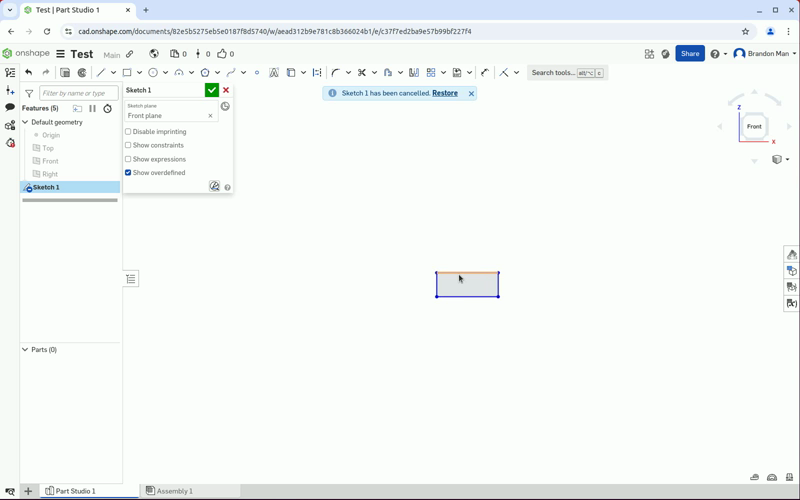
scroll(6)
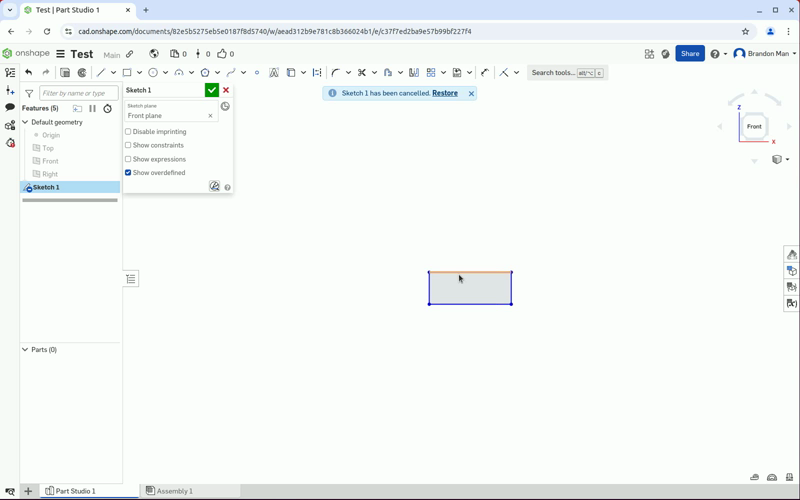
scroll(6)
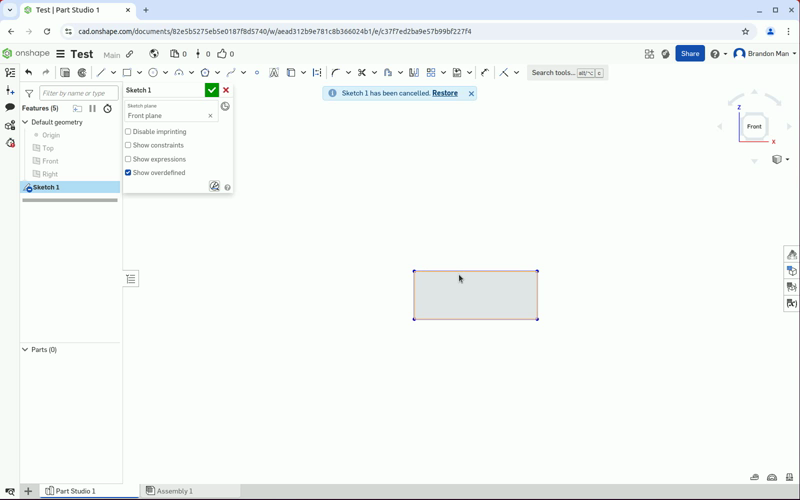
scroll(6)
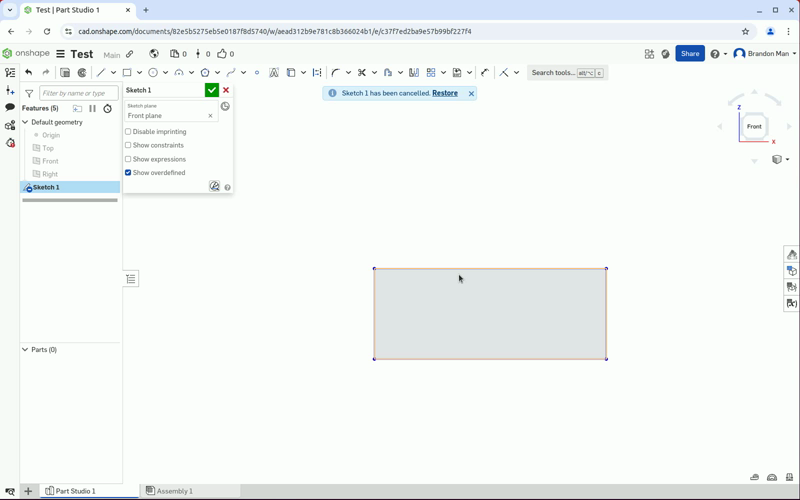
click(459, 274)
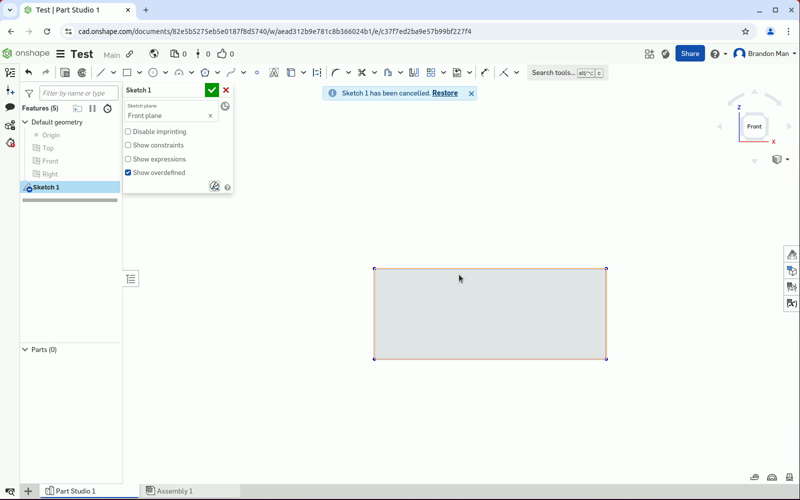
scroll(-6)
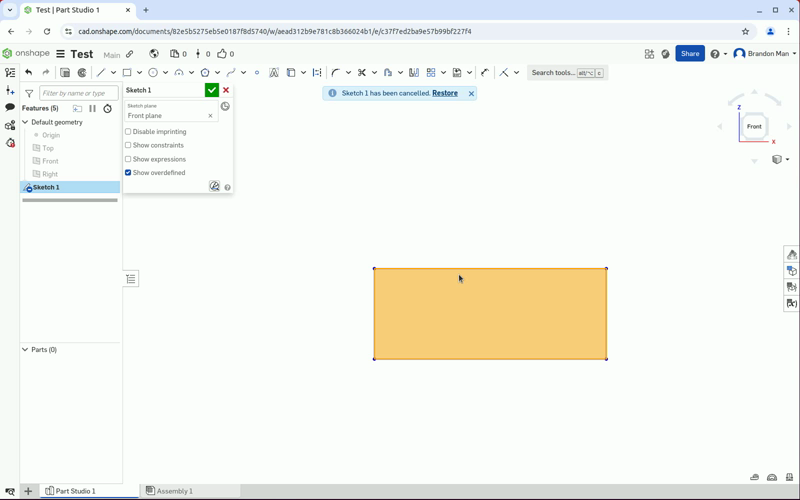
scroll(-6)
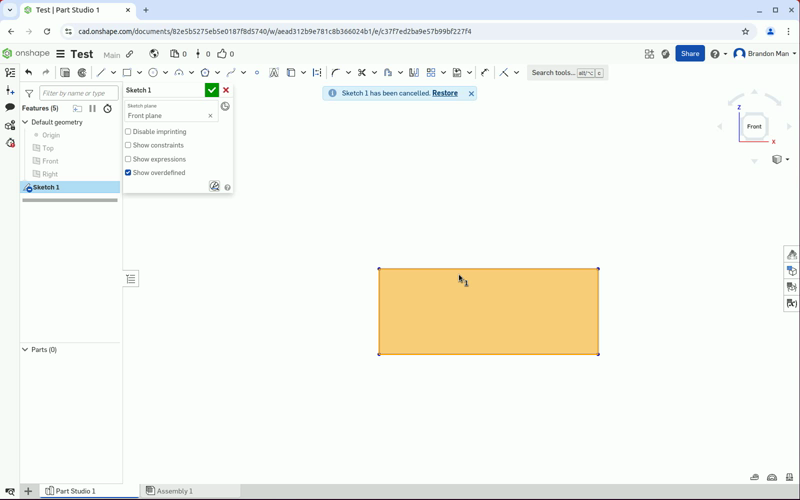
scroll(-6)
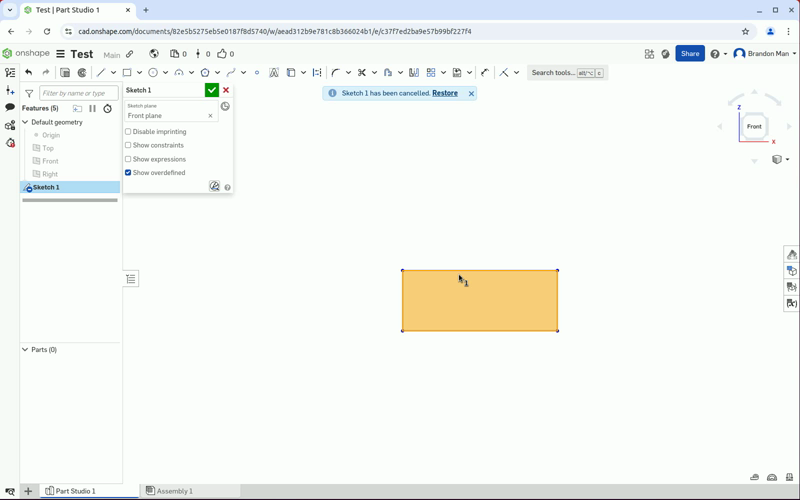
scroll(-6)
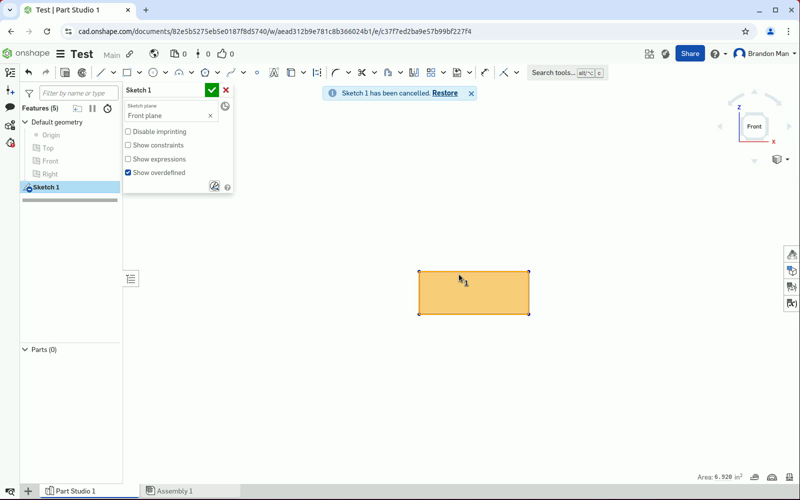
scroll(-6)
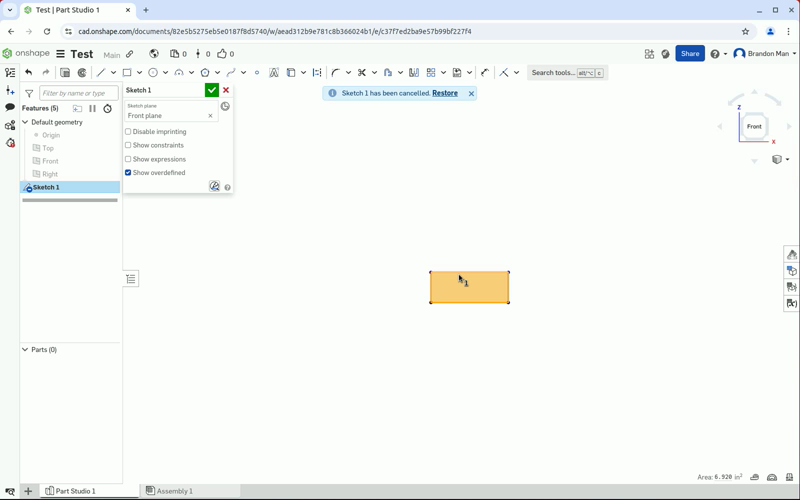
scroll(-6)
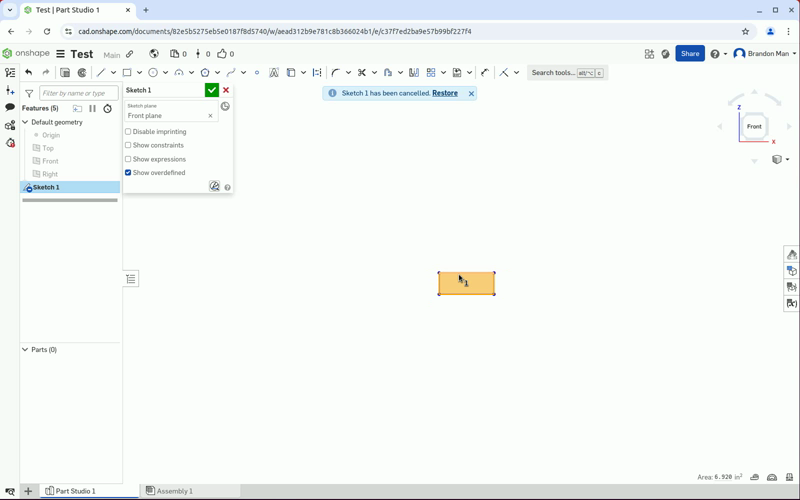
scroll(-6)
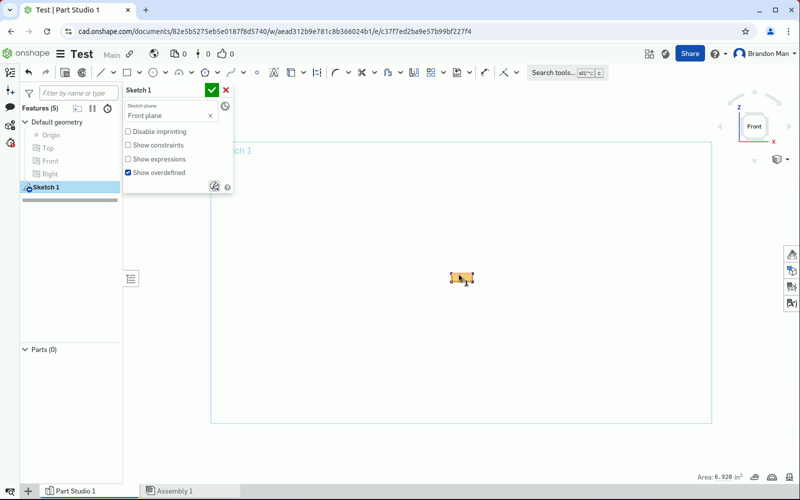
mouse_move(73, 352)
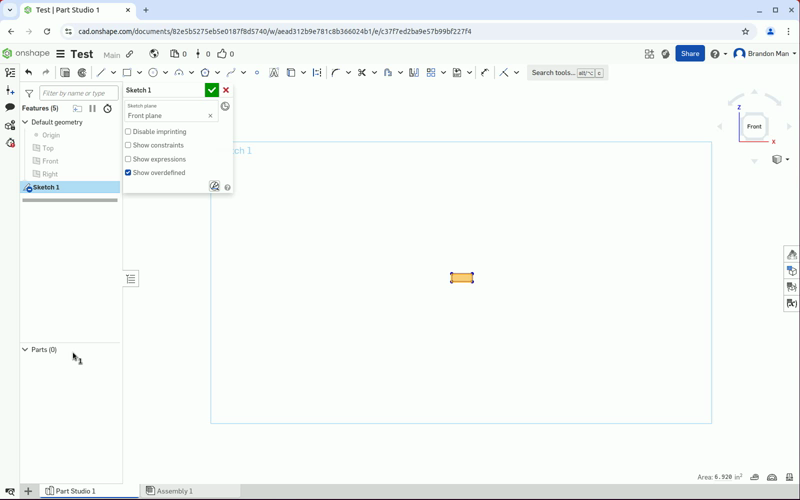
key(shift+y)
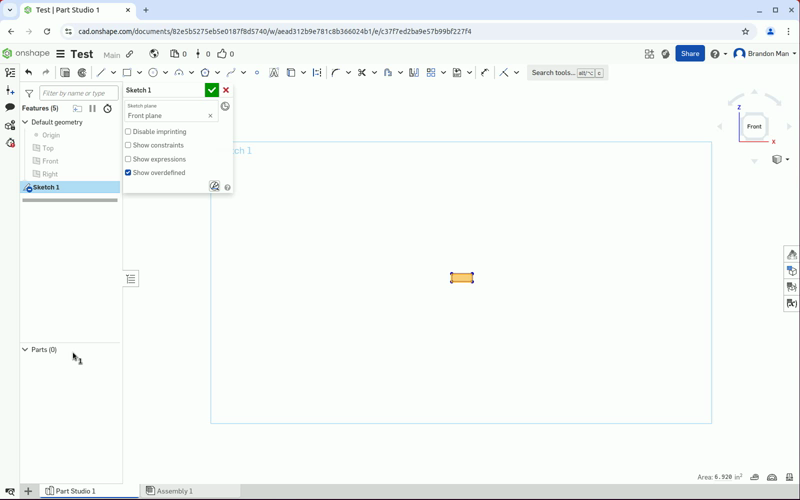
key(shift+e)
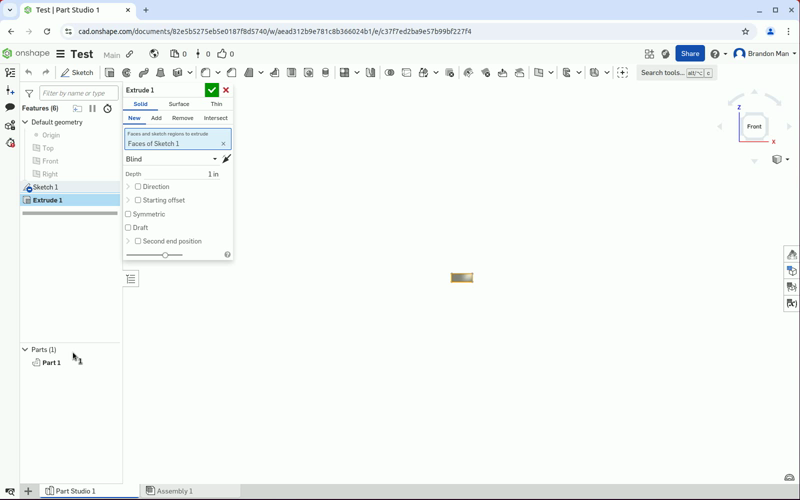
mouse_move(143, 106)
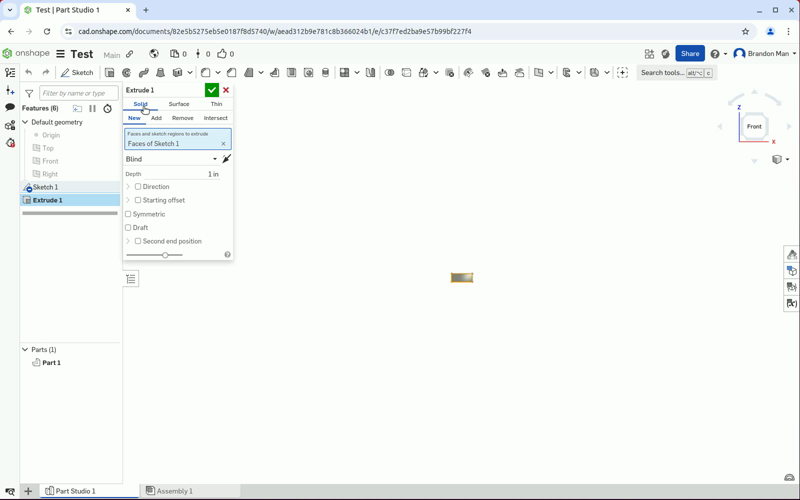
click(143, 106)
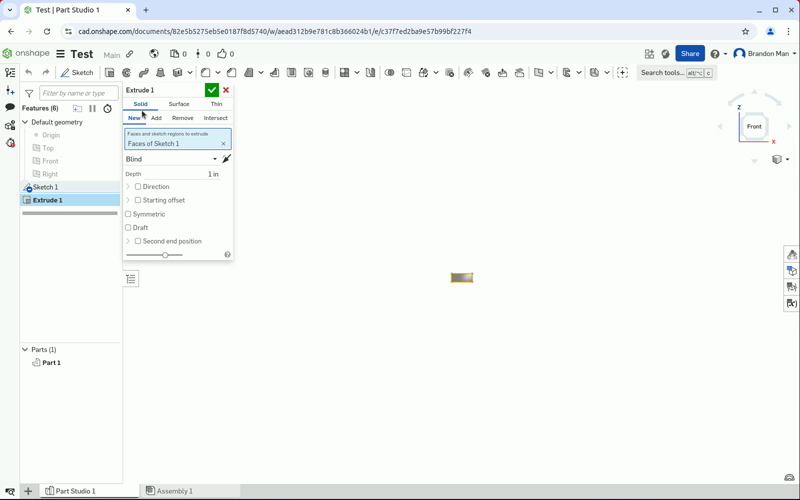
mouse_move(137, 120)
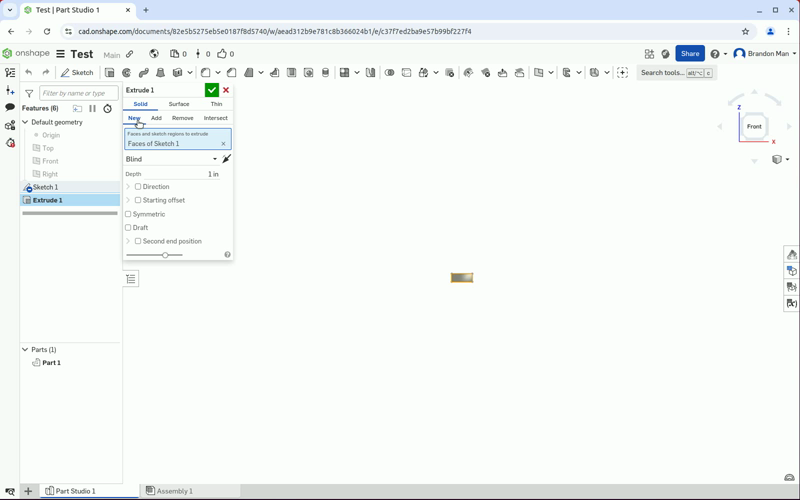
click(137, 120)
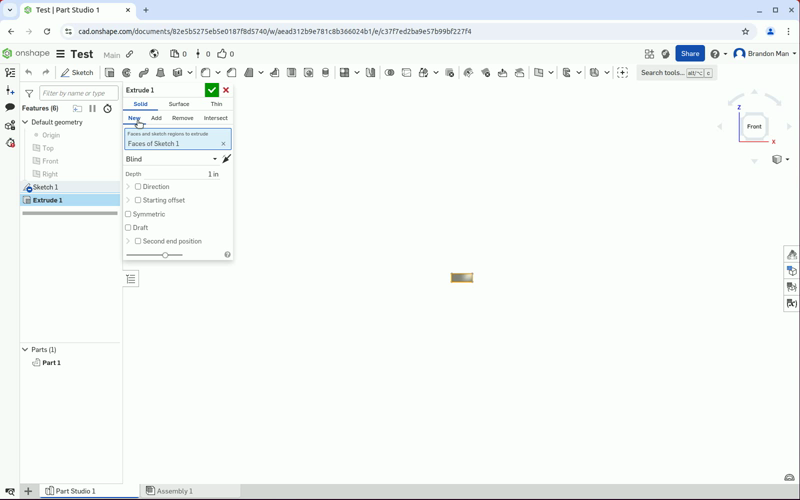
key(tab, 4)
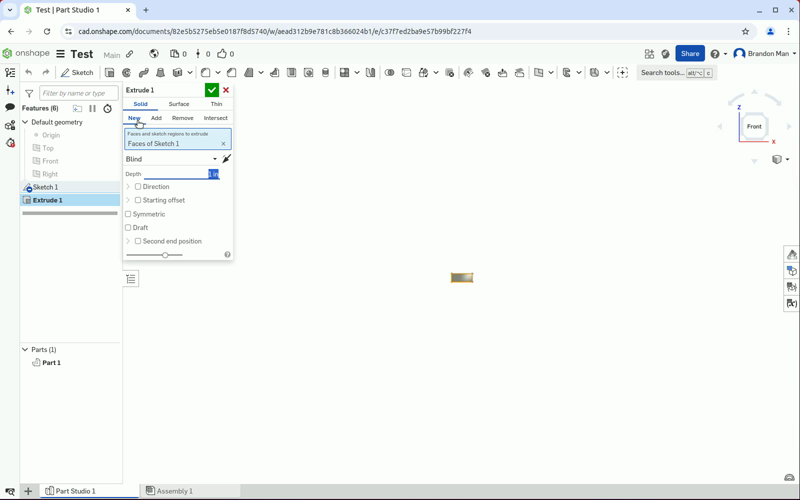
text(0.963)
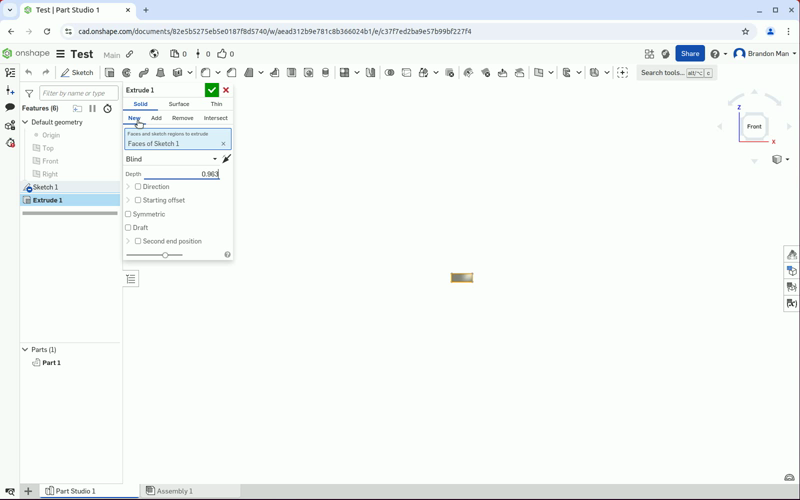
key(enter)
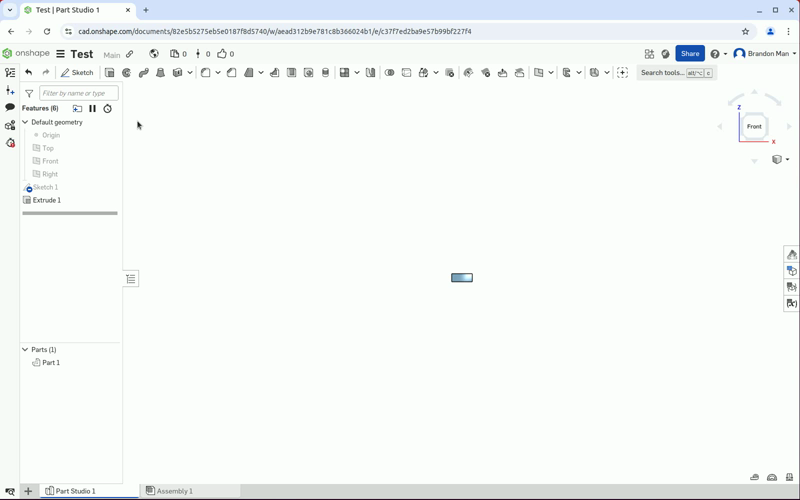
key(shift+h)
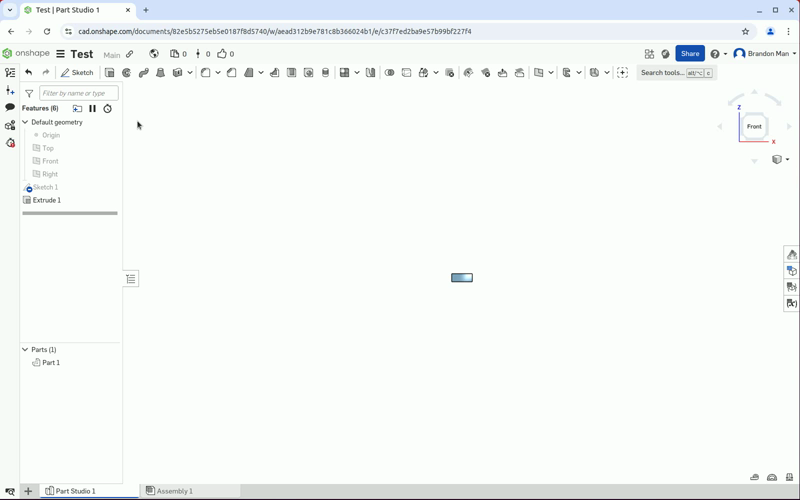
key(shift+h)
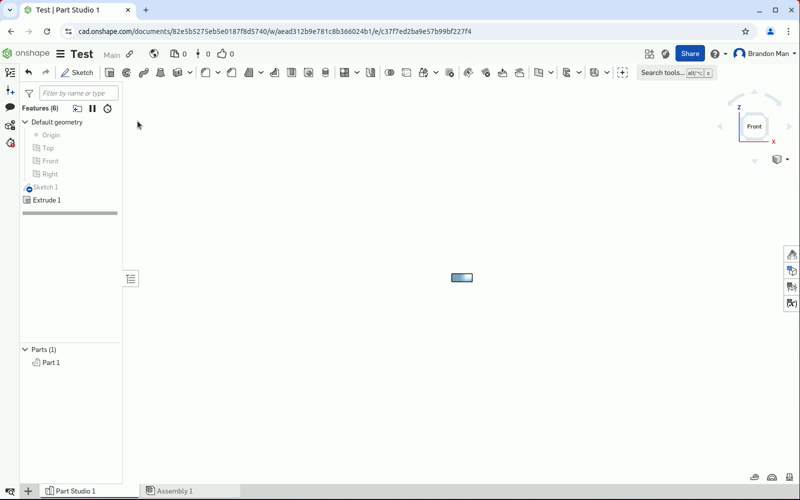
mouse_move(73, 189)
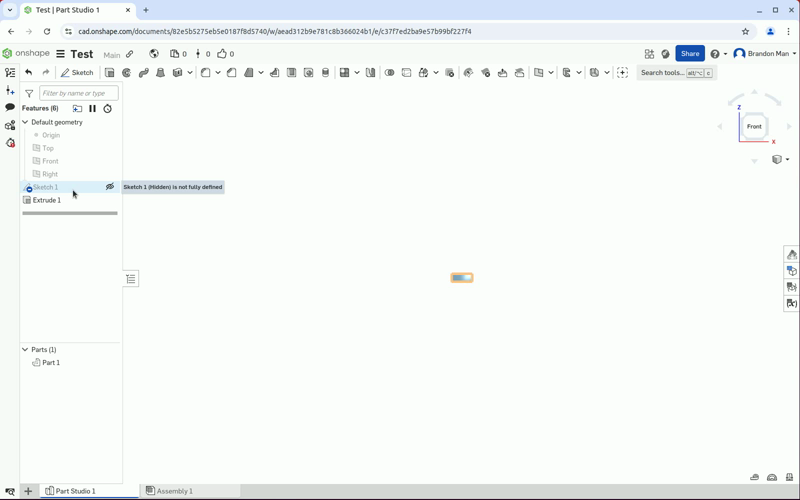
click(73, 189)
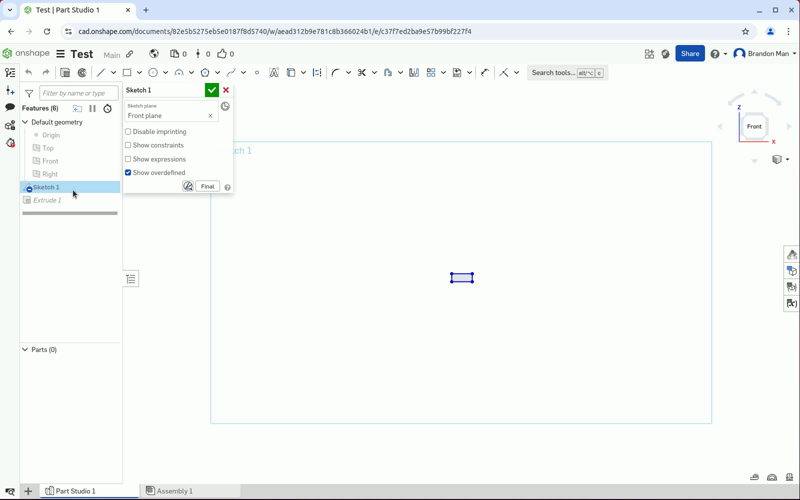
mouse_move(229, 92)
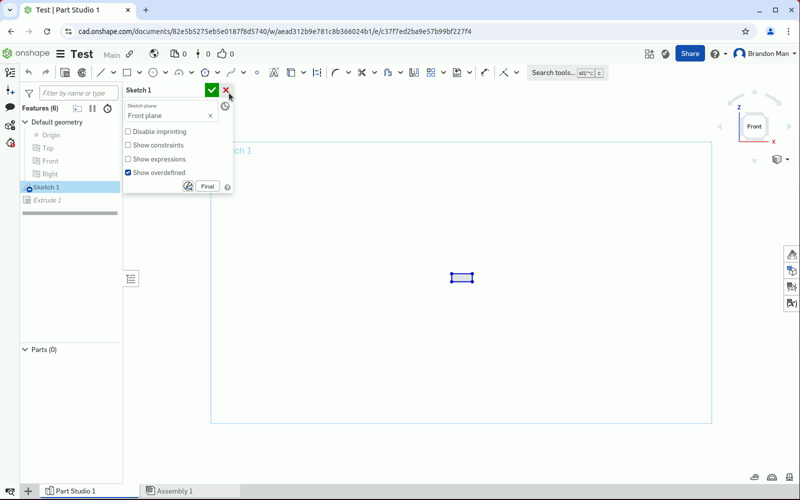
click(229, 92)
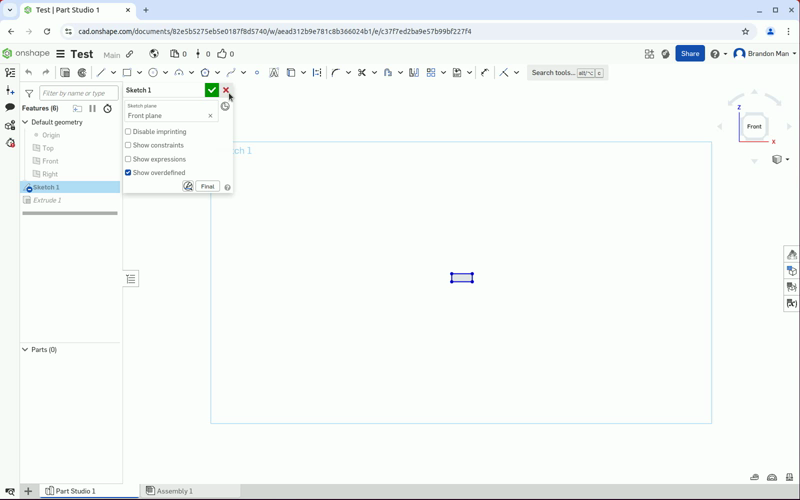
key(shift+s)
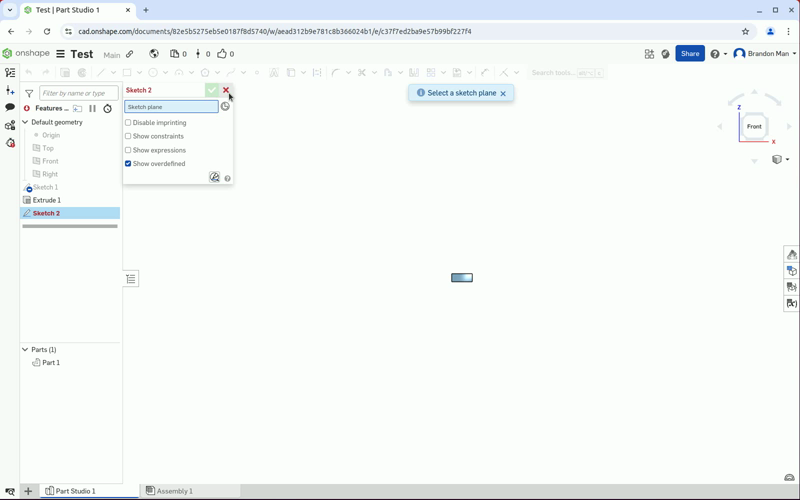
mouse_move(73, 163)
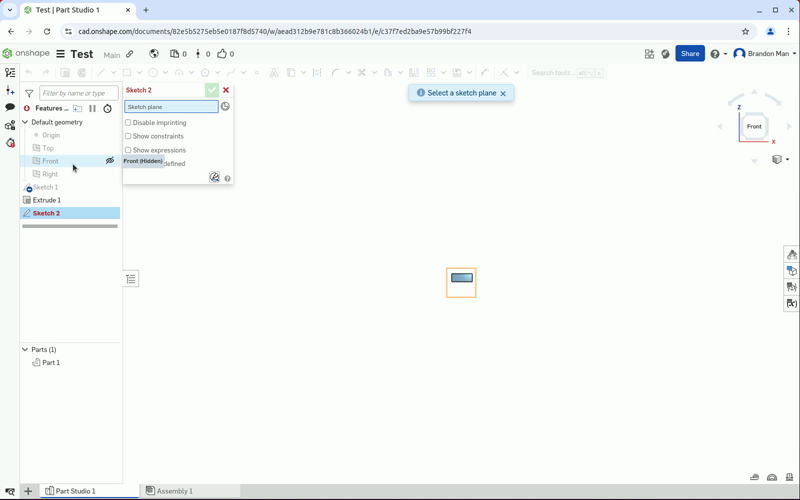
click(73, 163)
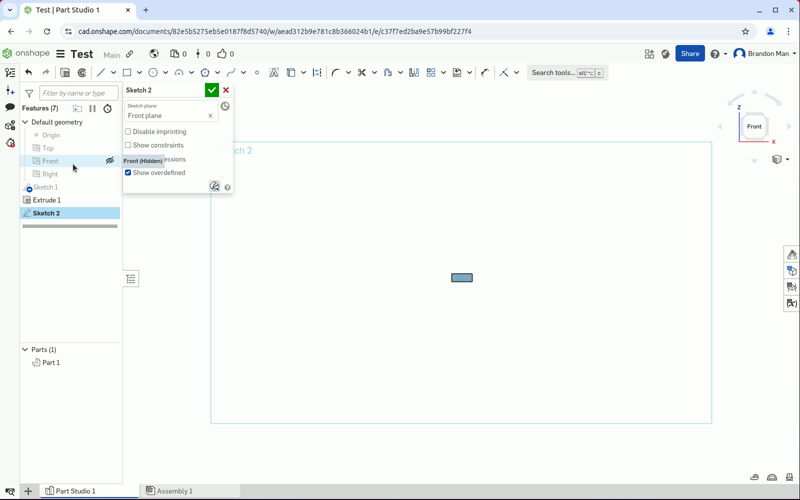
mouse_move(73, 352)
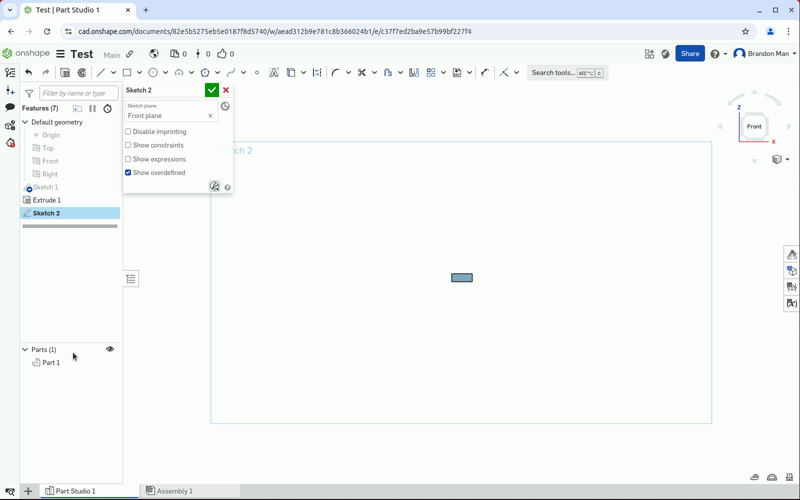
key(y)
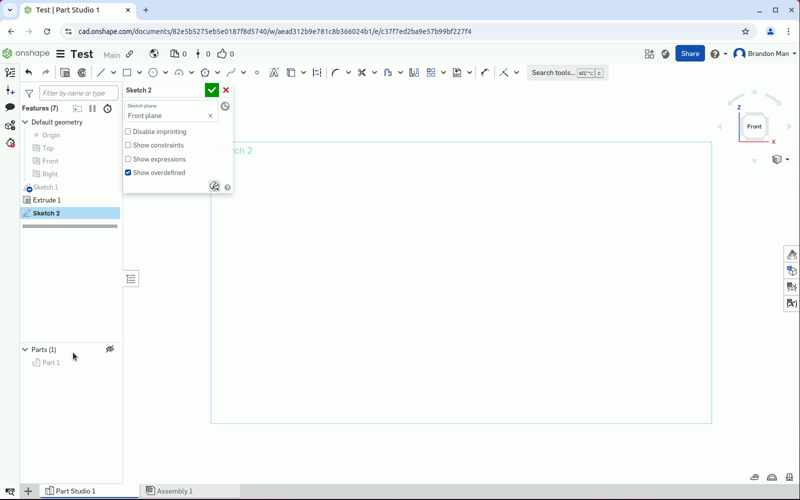
key(l)
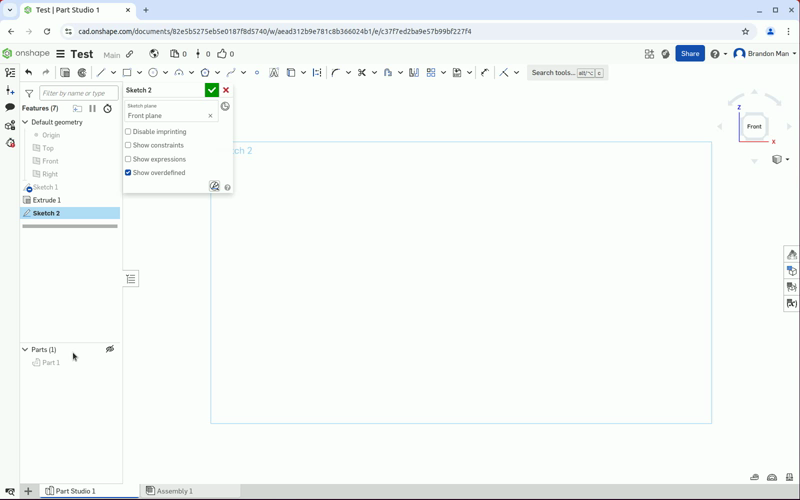
key_down(shift)
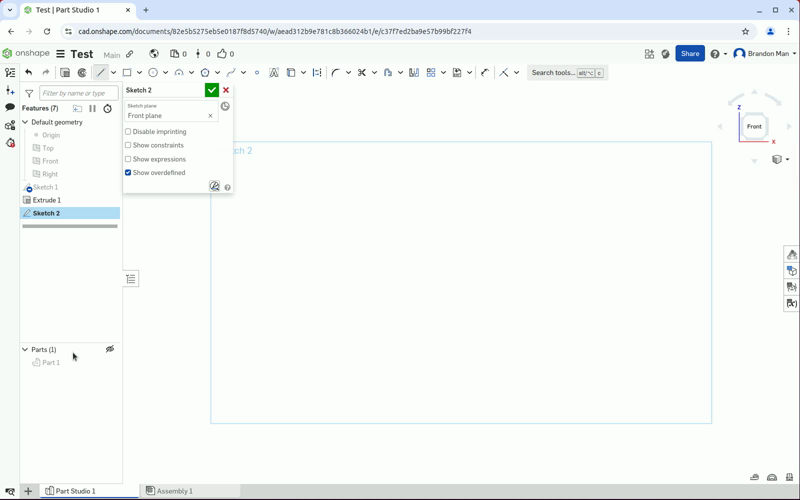
mouse_move(451, 292)
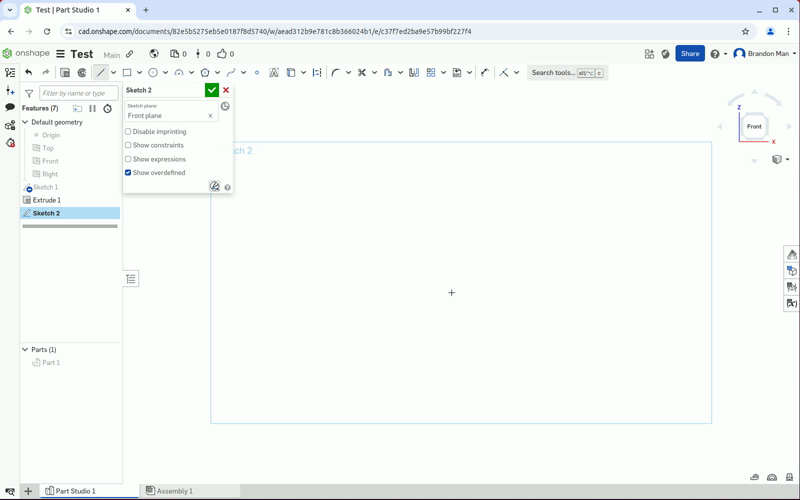
click(451, 292)
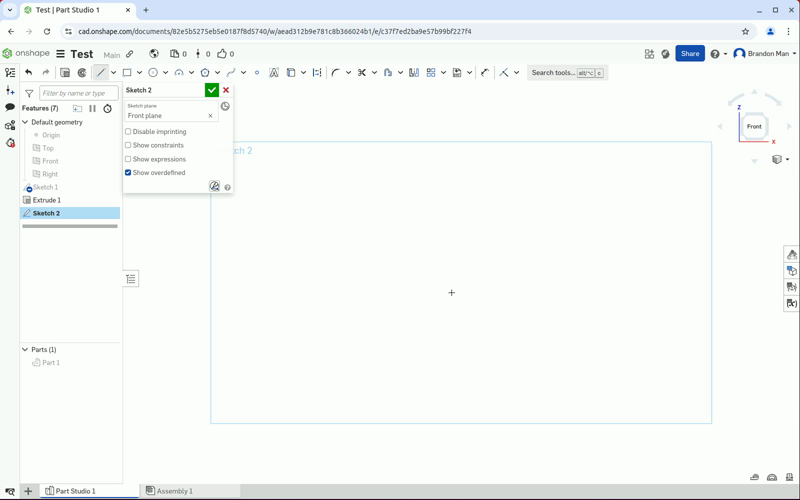
key_up(shift)
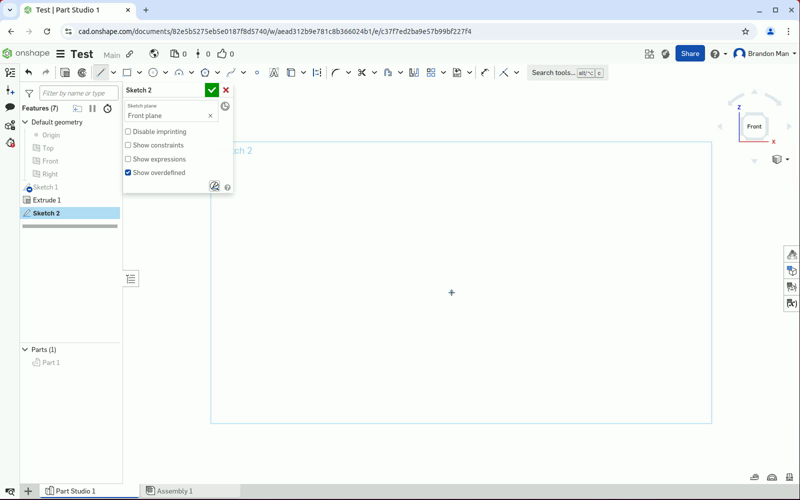
key_down(shift)
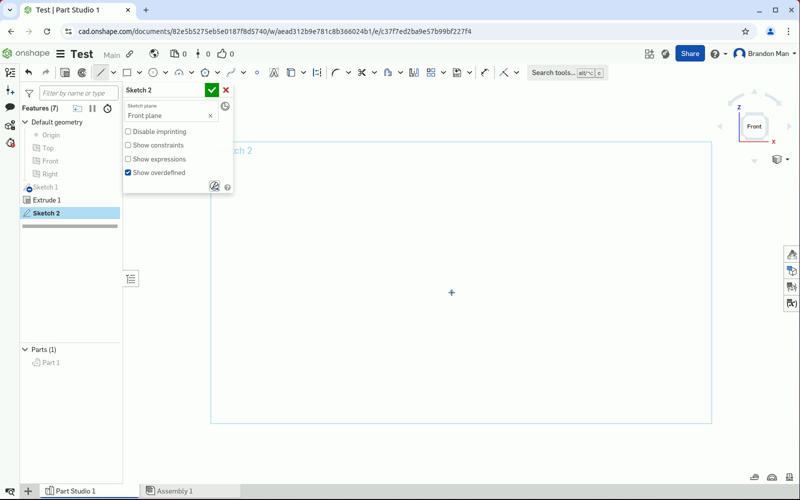
mouse_move(481, 292)
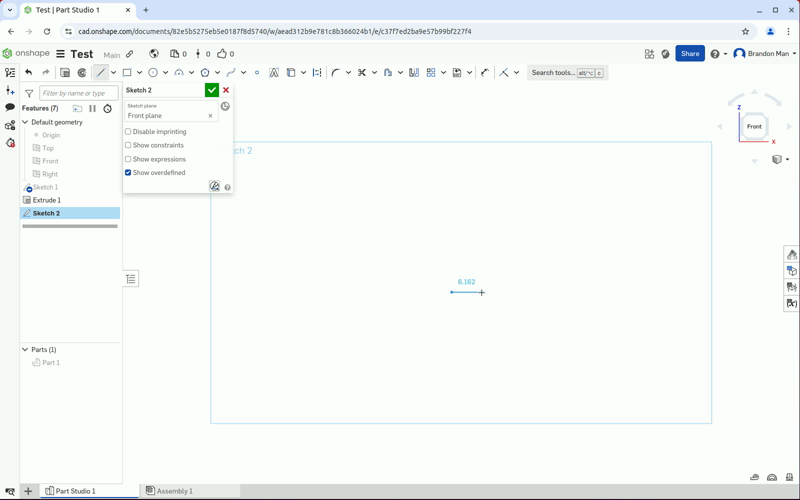
mouse_move(472, 292)
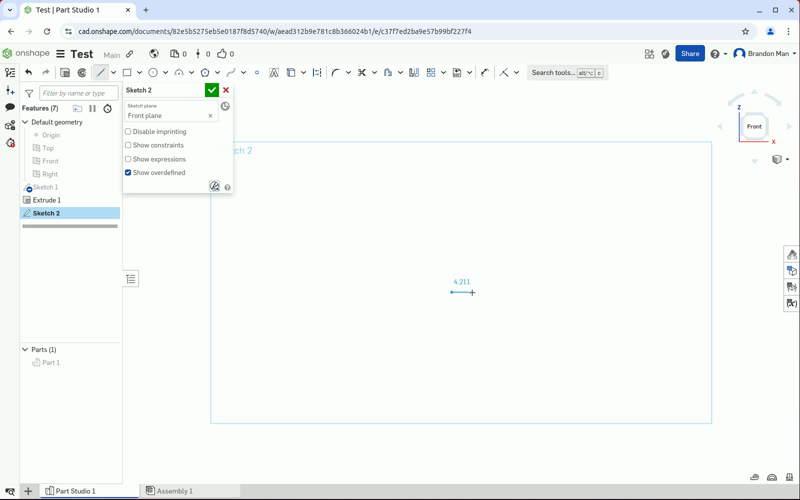
click(472, 292)
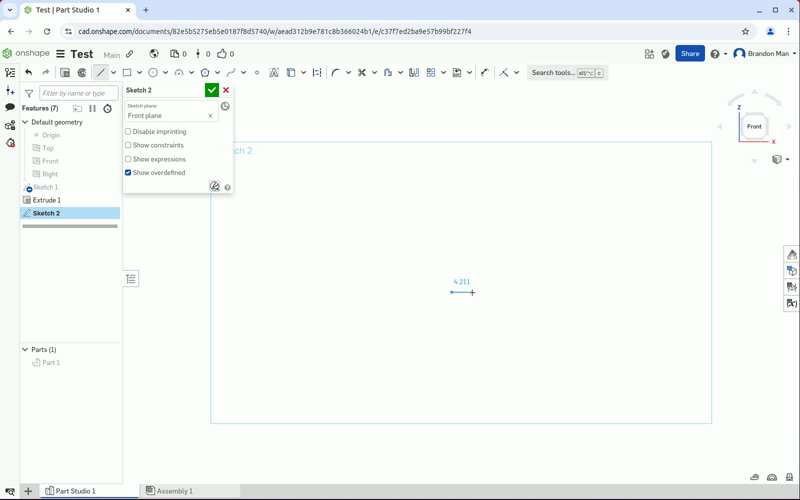
key_up(shift)
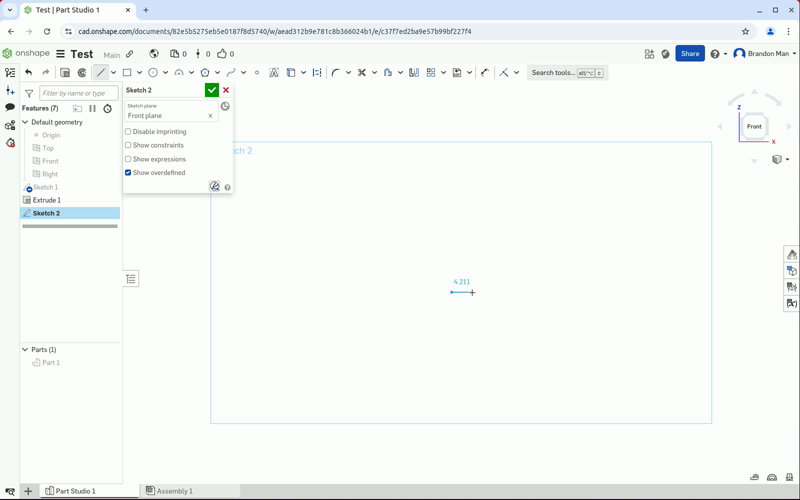
key_down(shift)
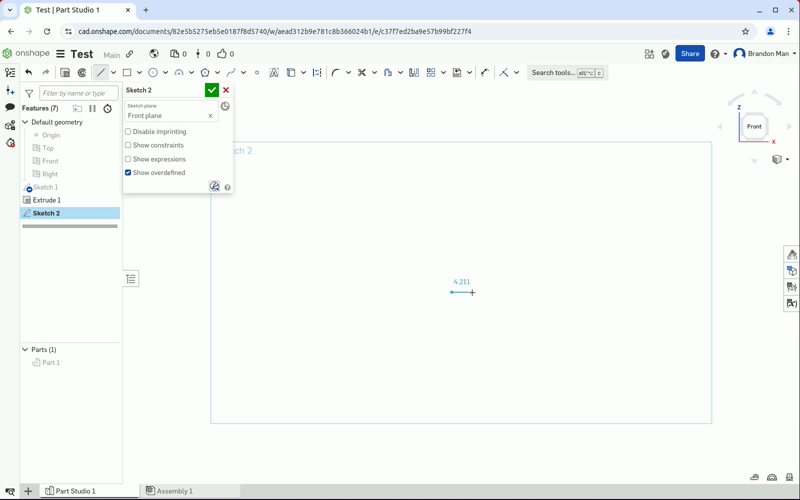
mouse_move(502, 292)
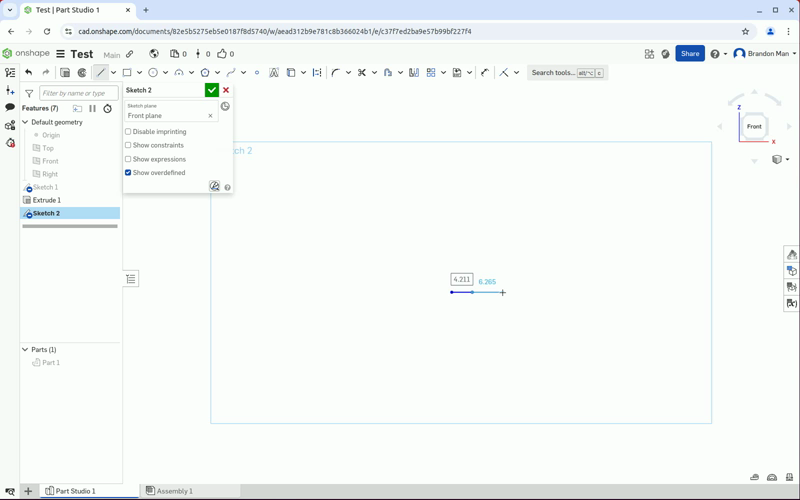
mouse_move(472, 280)
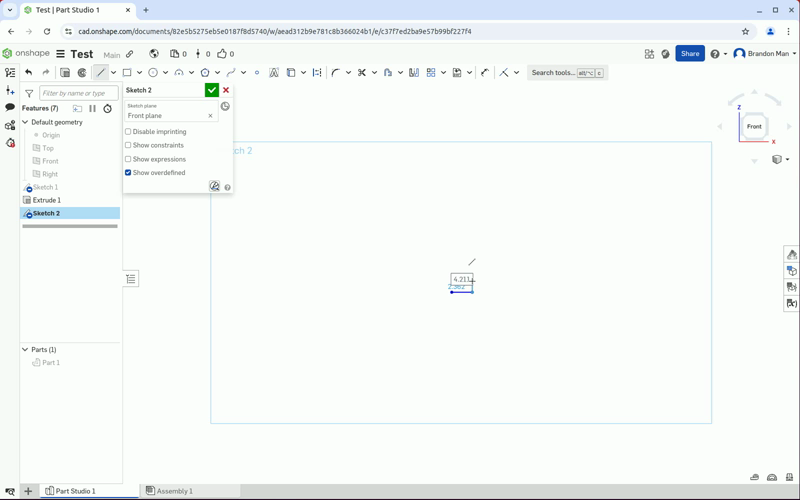
click(472, 280)
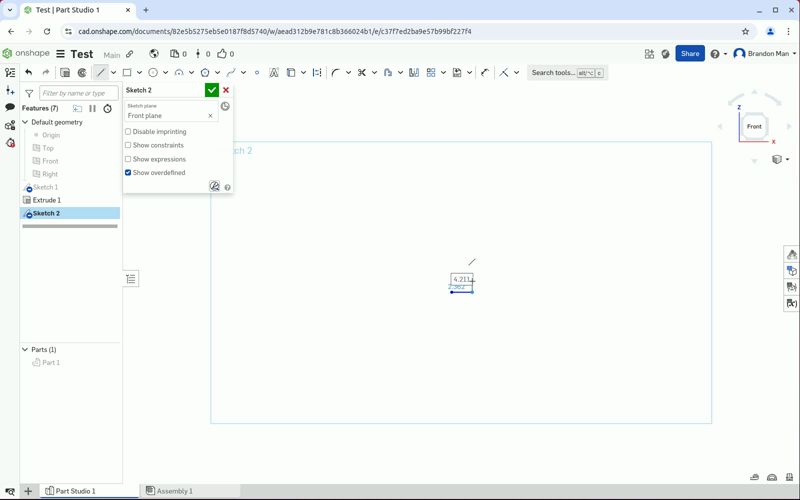
key_up(shift)
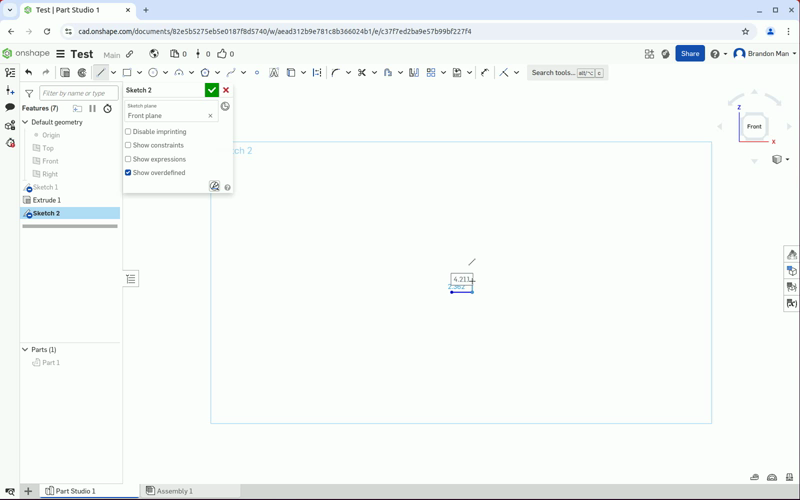
key_down(shift)
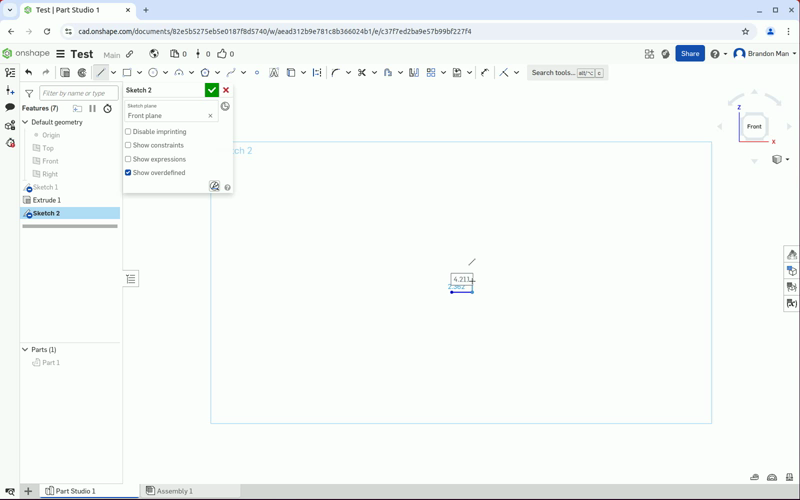
mouse_move(502, 280)
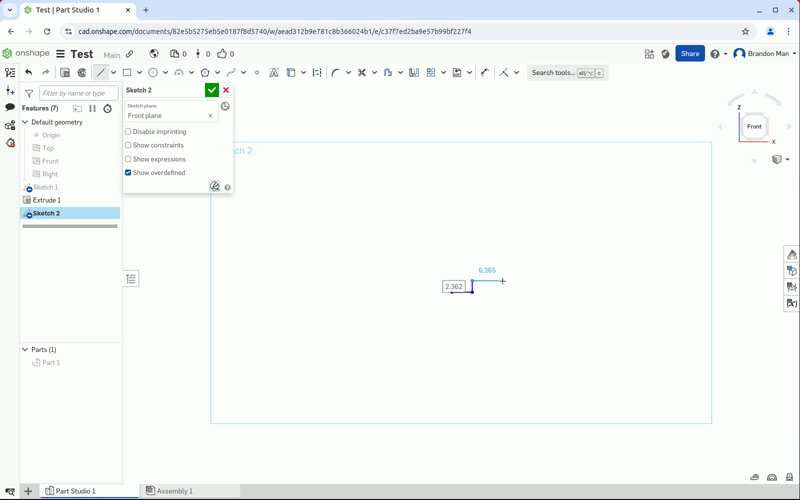
mouse_move(451, 280)
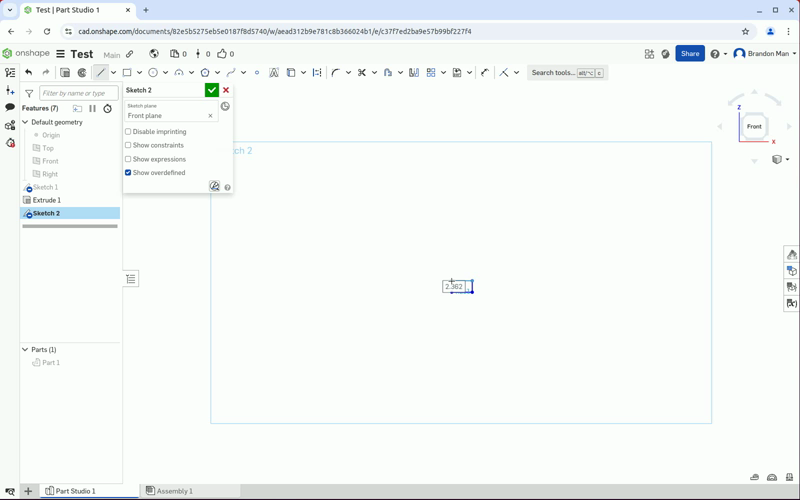
click(451, 280)
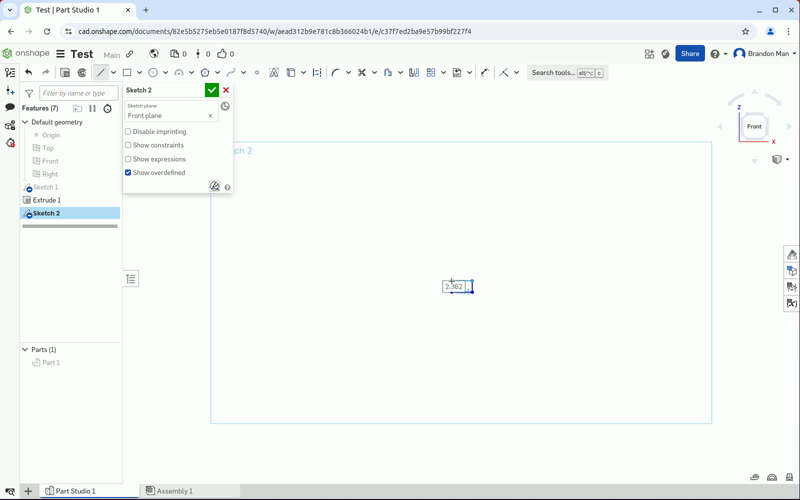
key_up(shift)
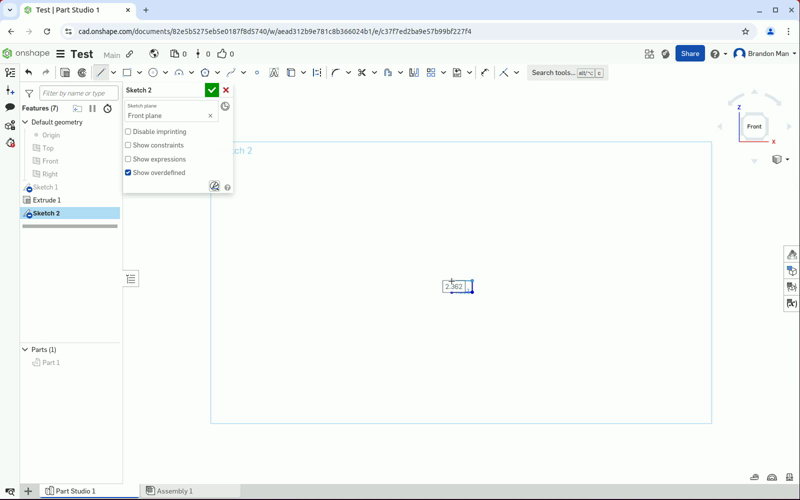
mouse_move(481, 280)
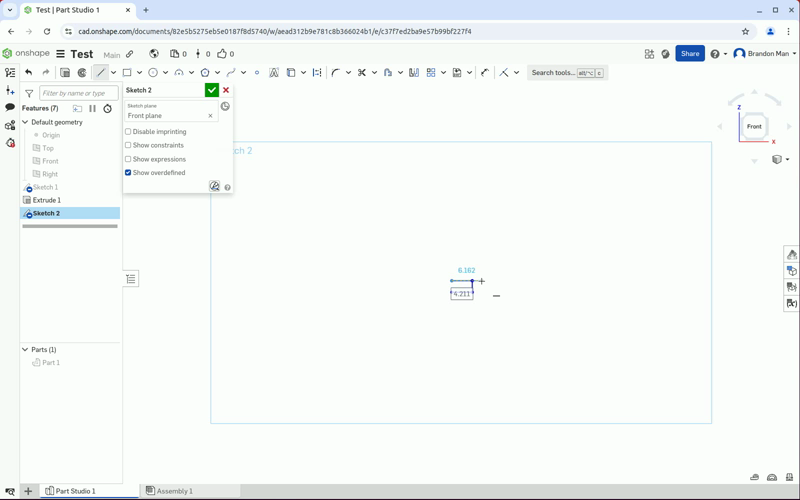
key_down(shift)
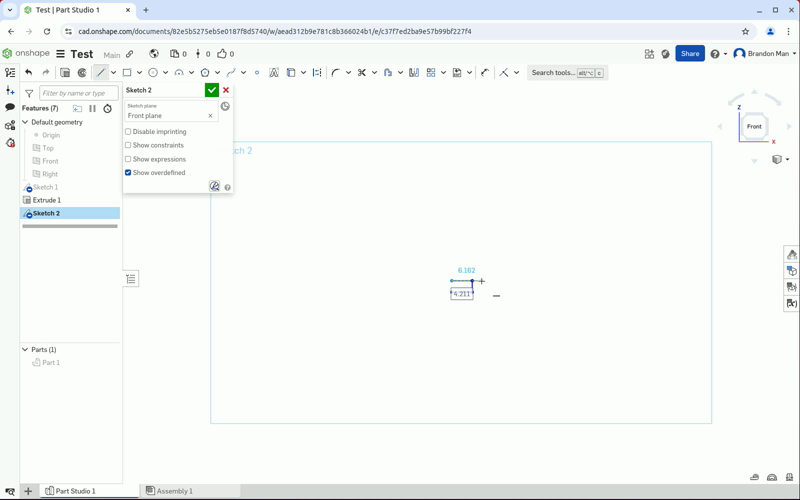
mouse_move(451, 292)
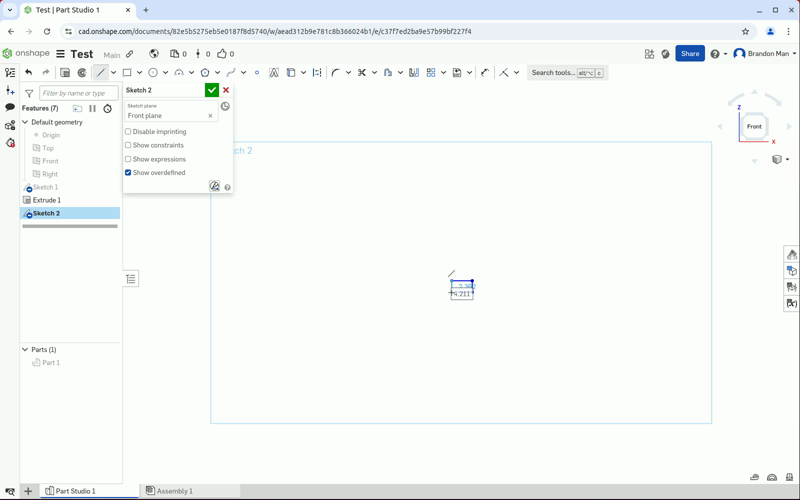
key_up(shift)
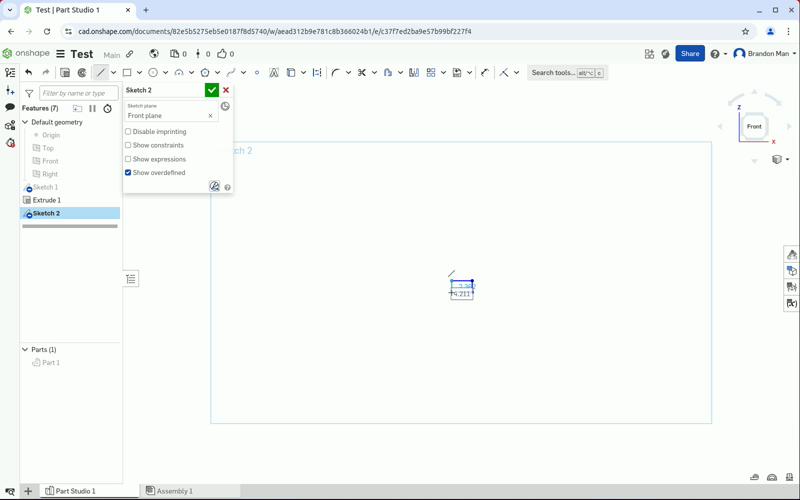
click(451, 292)
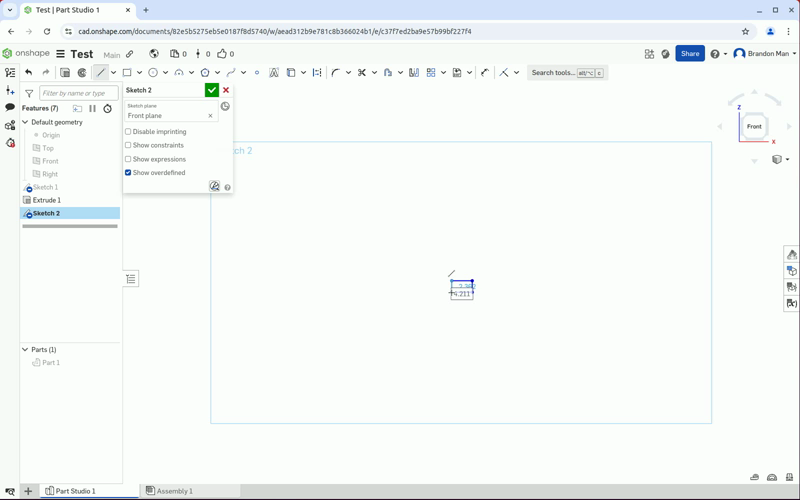
key(esc)
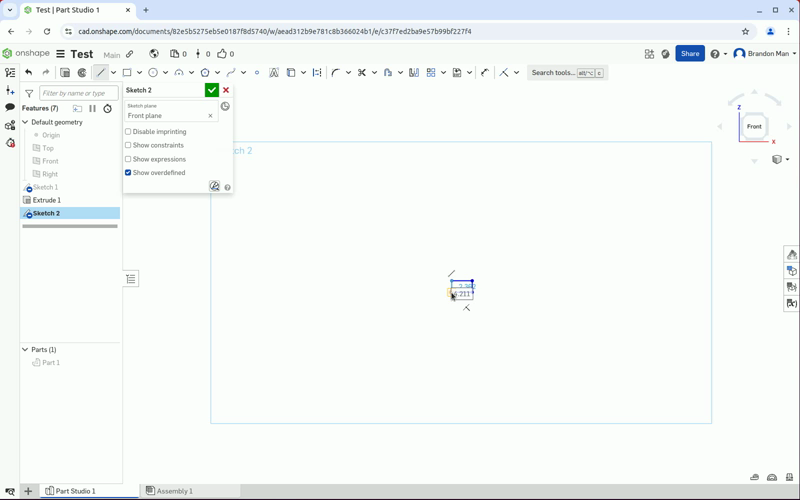
mouse_move(468, 281)
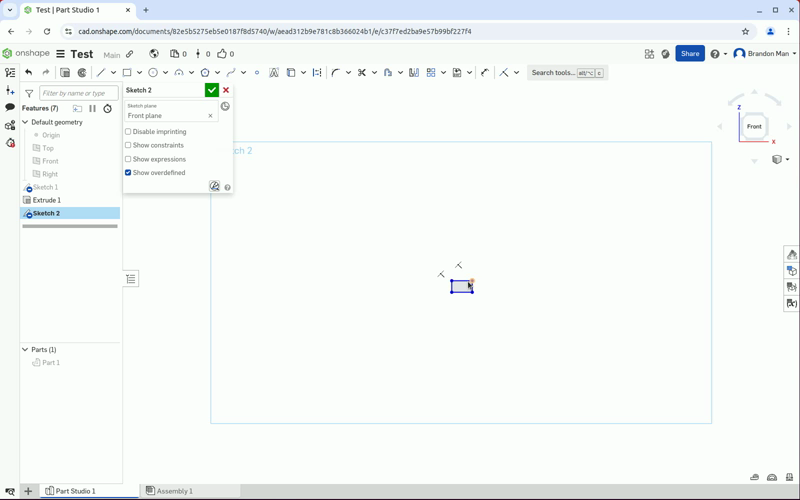
scroll(6)
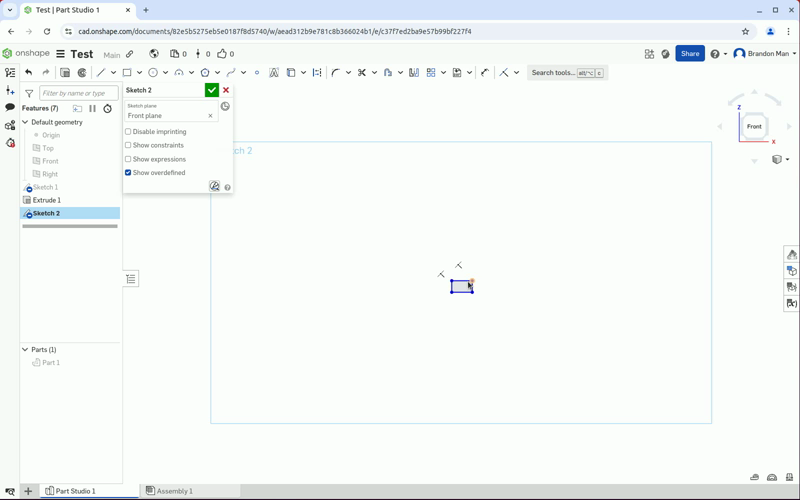
scroll(6)
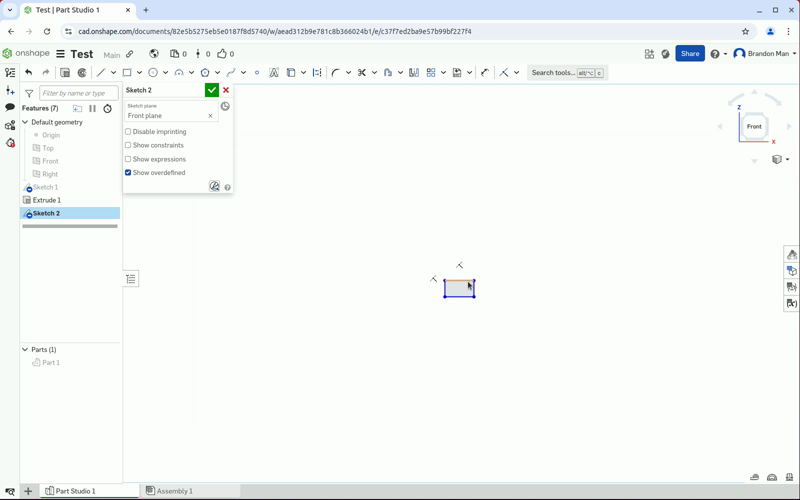
scroll(6)
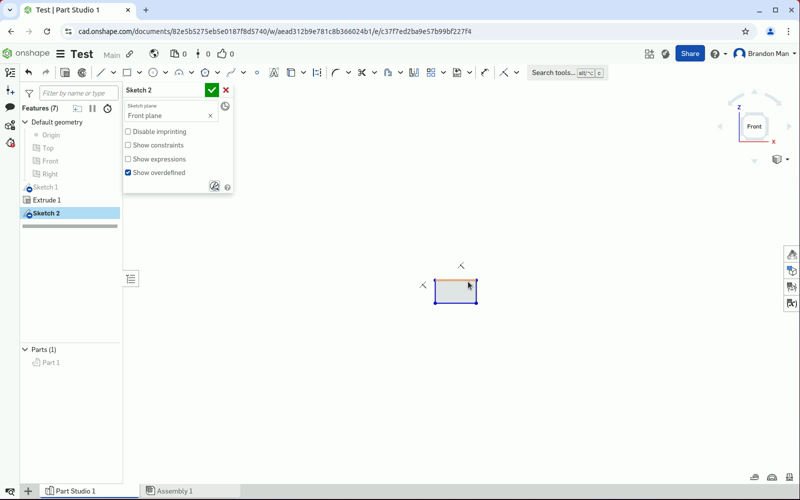
scroll(6)
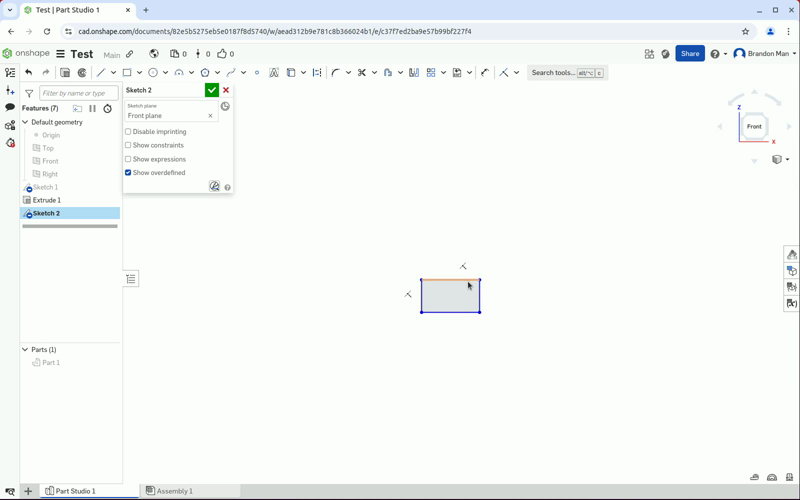
scroll(6)
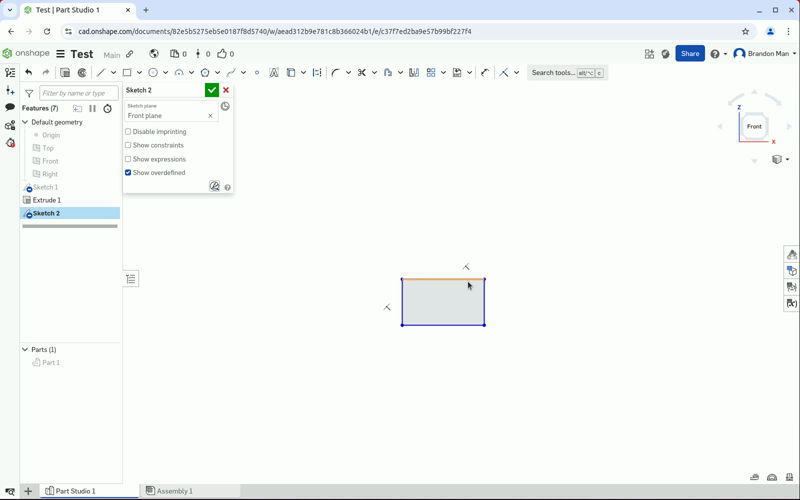
scroll(6)
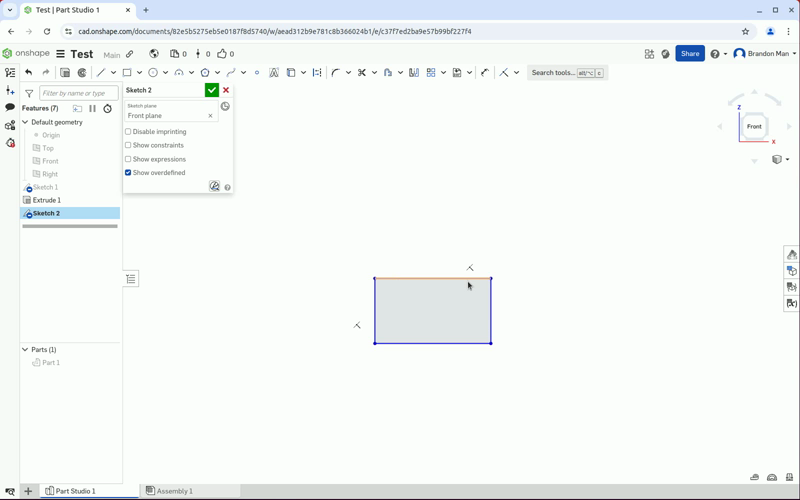
scroll(6)
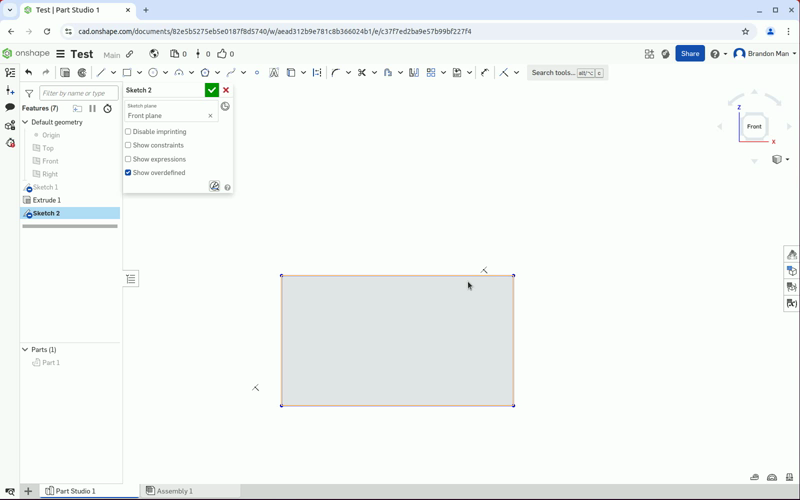
click(468, 281)
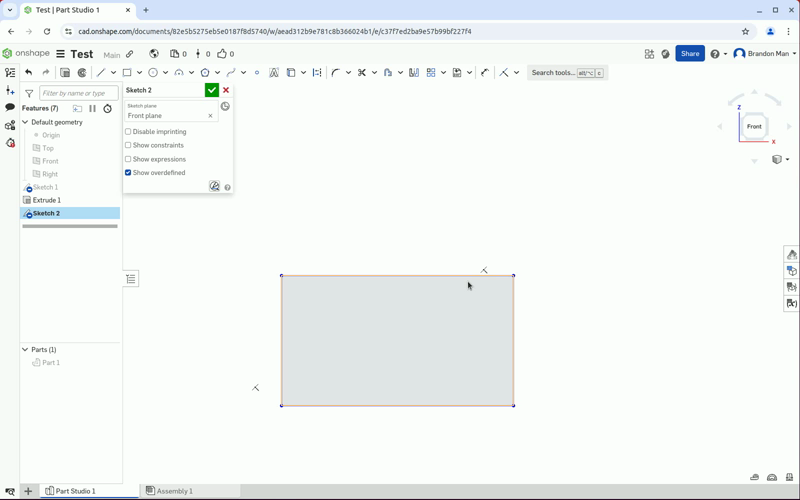
scroll(-6)
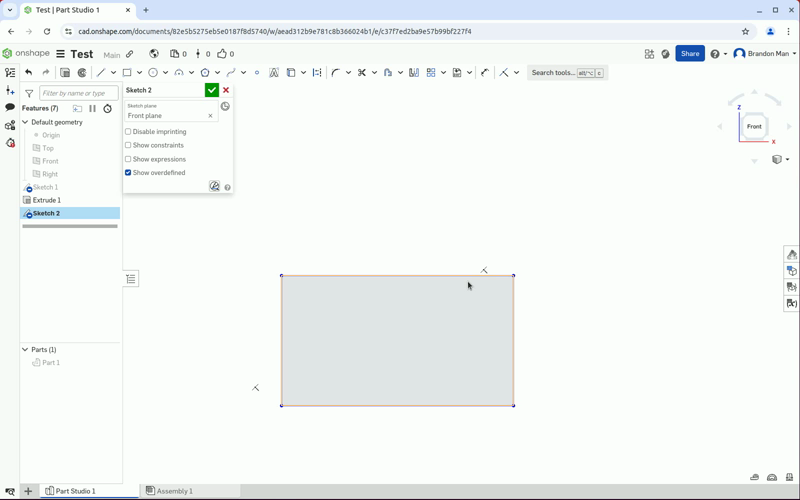
scroll(-6)
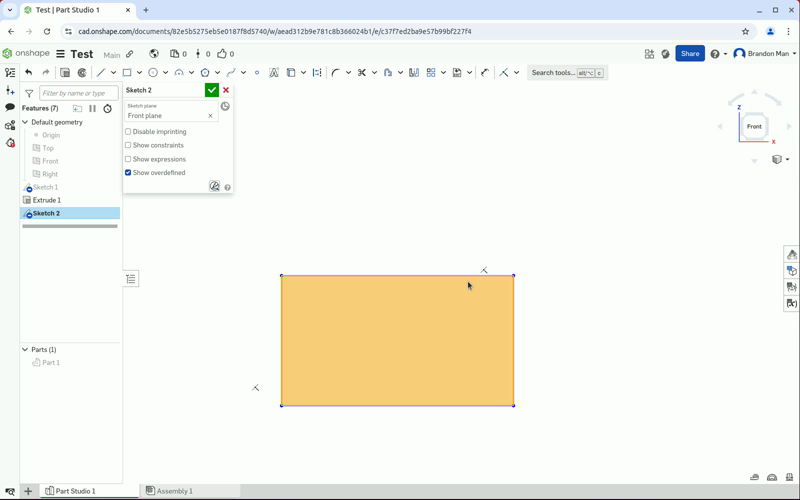
scroll(-6)
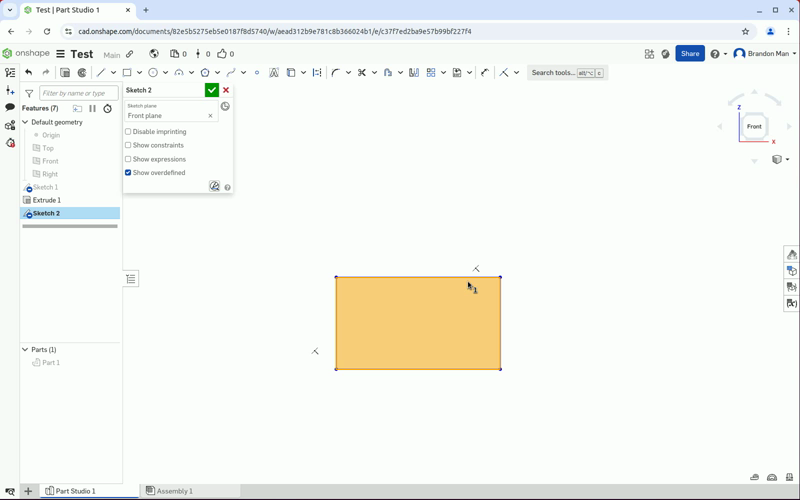
scroll(-6)
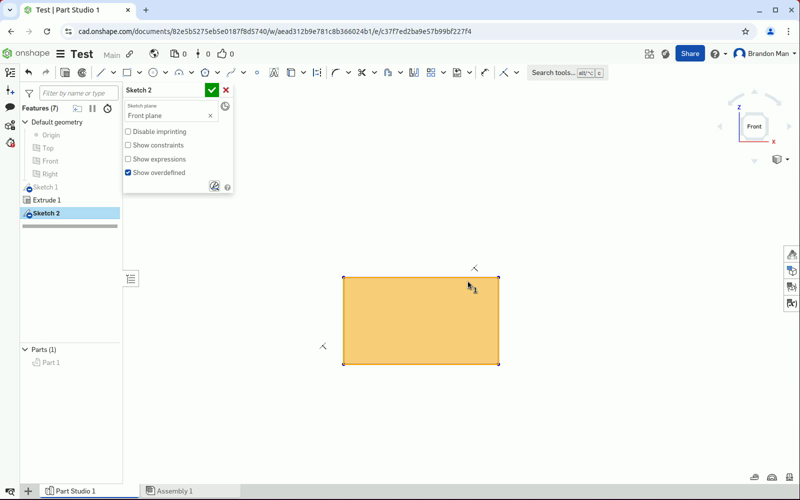
scroll(-6)
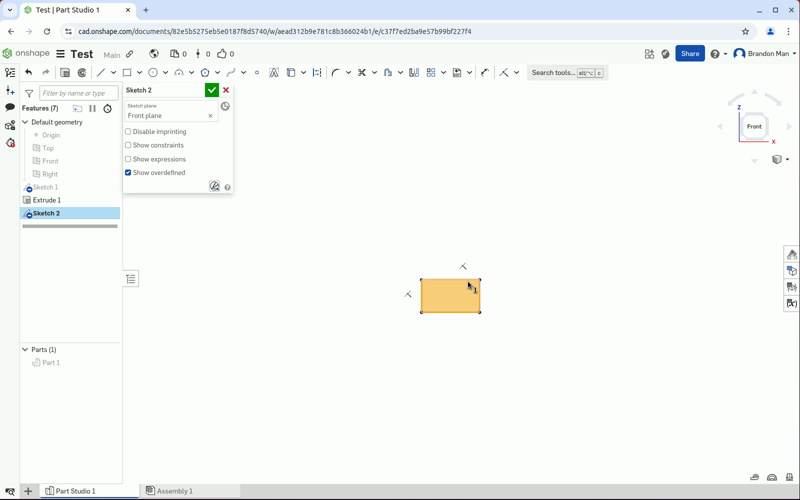
scroll(-6)
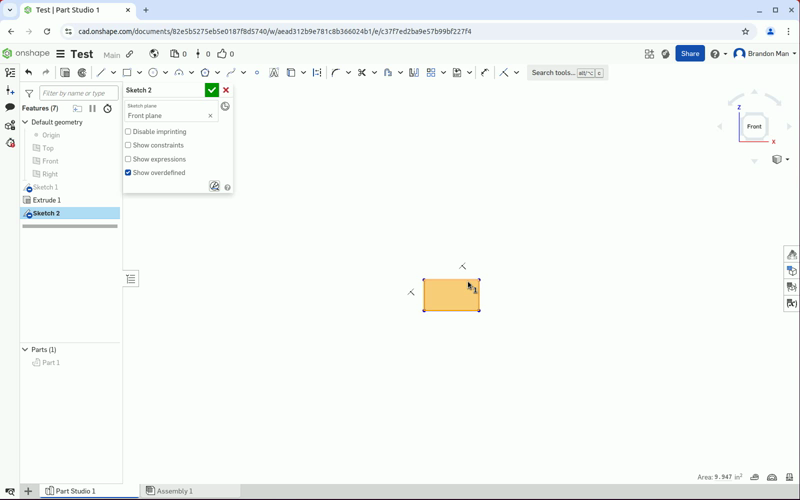
scroll(-6)
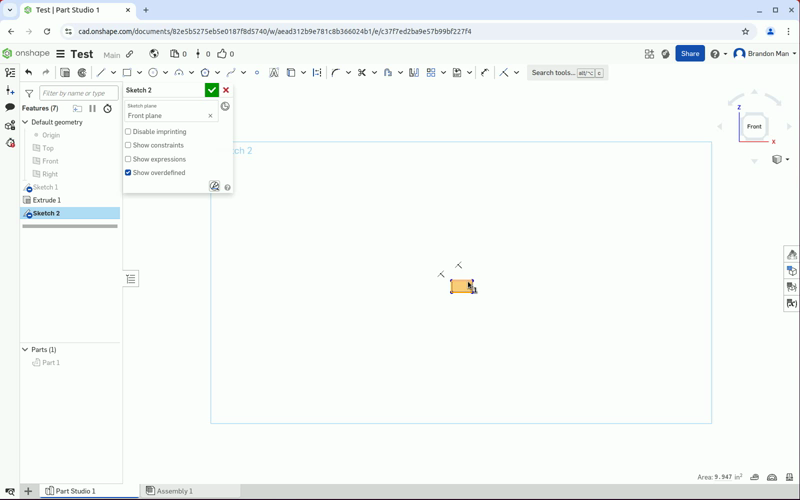
mouse_move(73, 352)
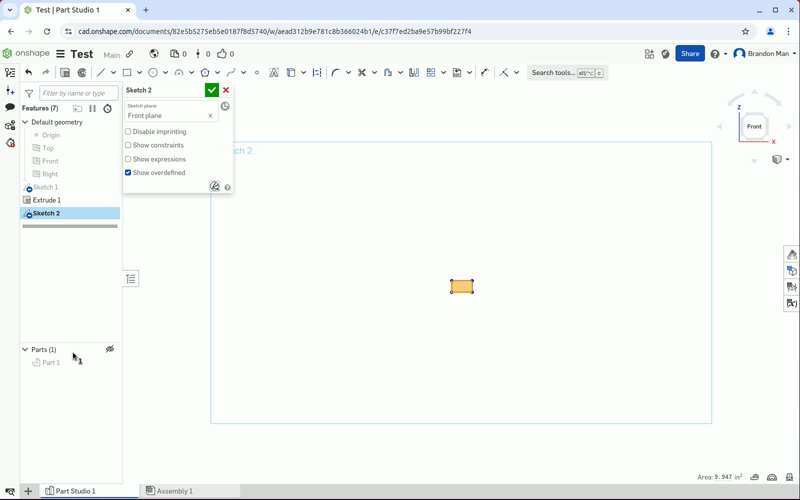
key(shift+y)
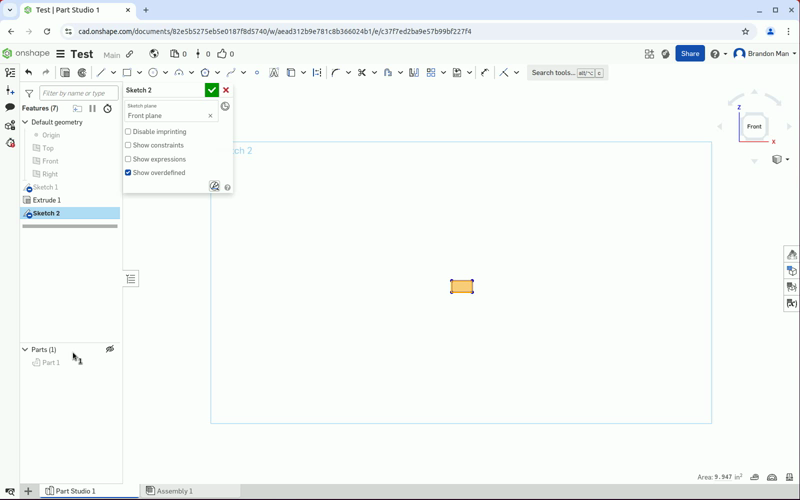
key(shift+e)
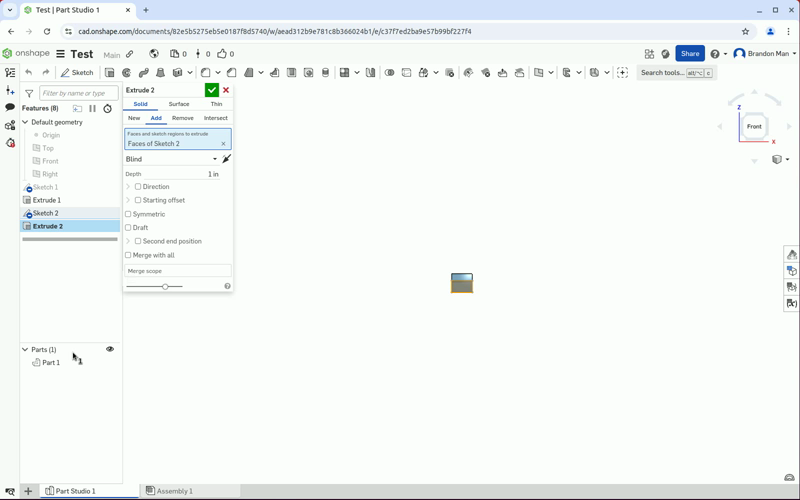
mouse_move(143, 106)
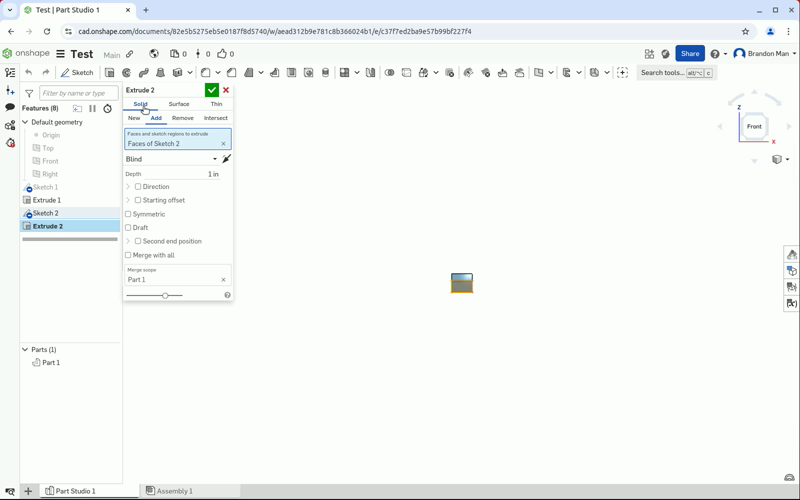
click(143, 106)
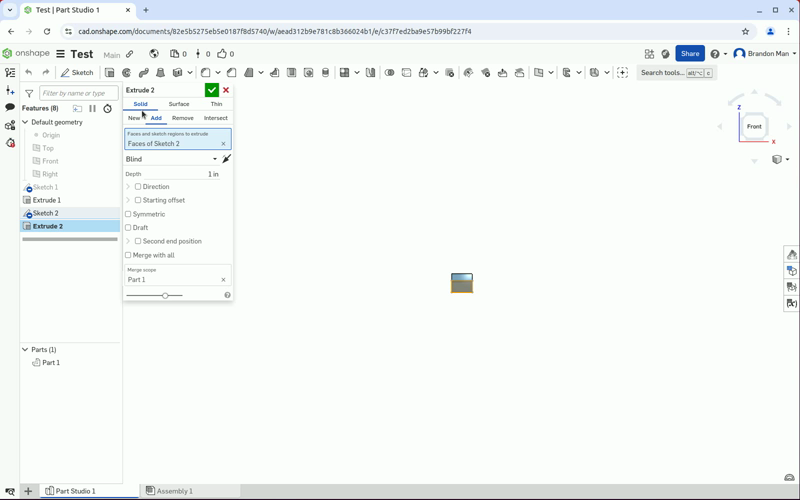
mouse_move(137, 120)
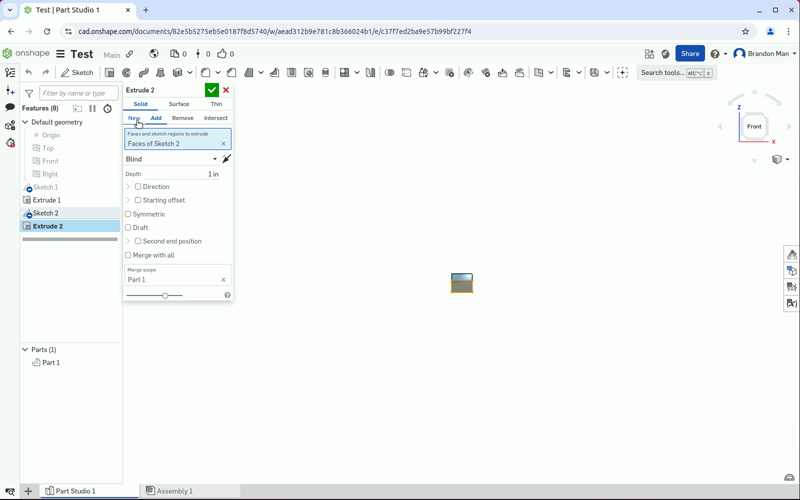
click(137, 120)
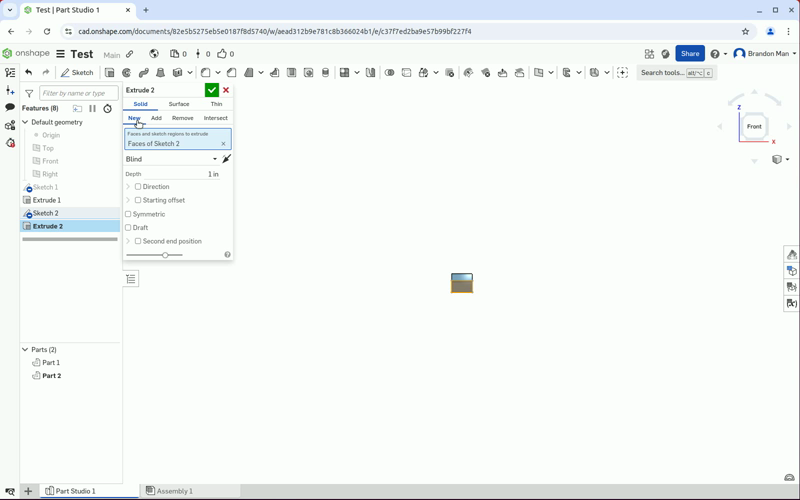
key(tab, 4)
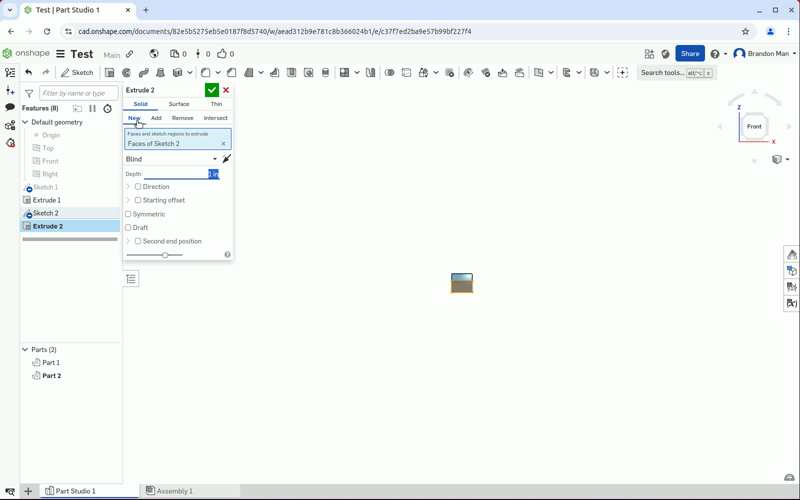
text(0.963)
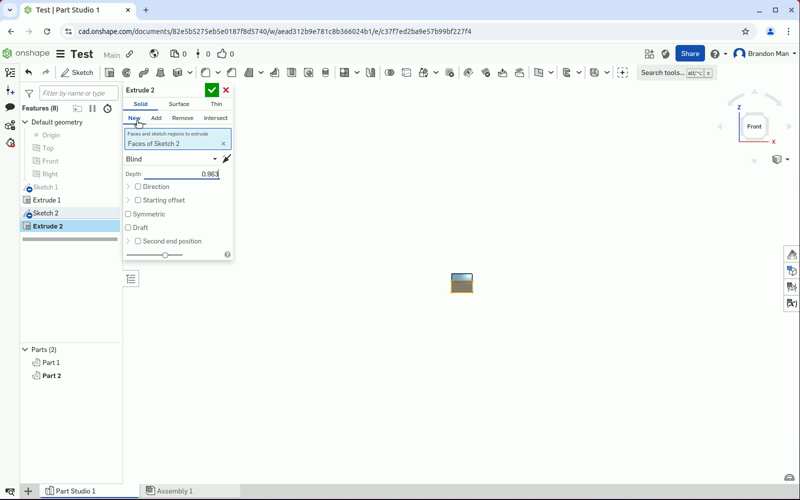
key(enter)
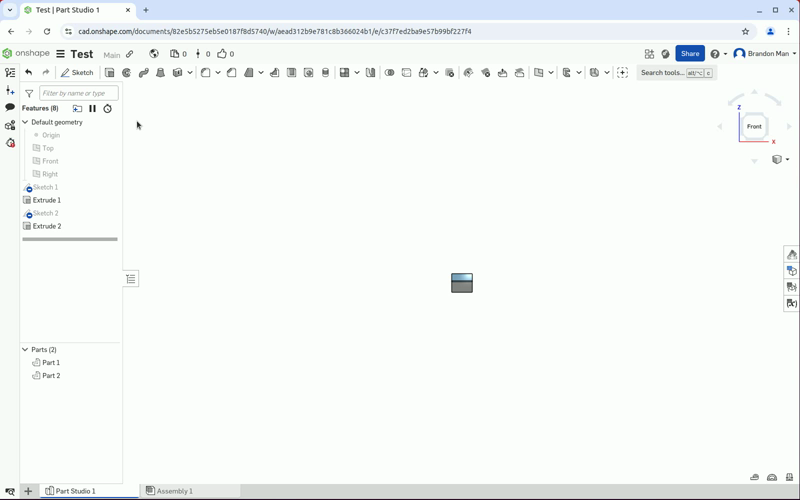
key(shift+h)
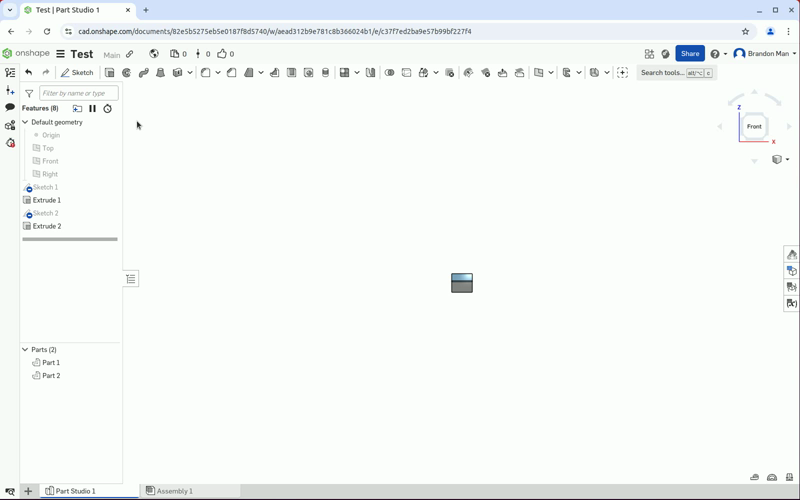
key(shift+h)
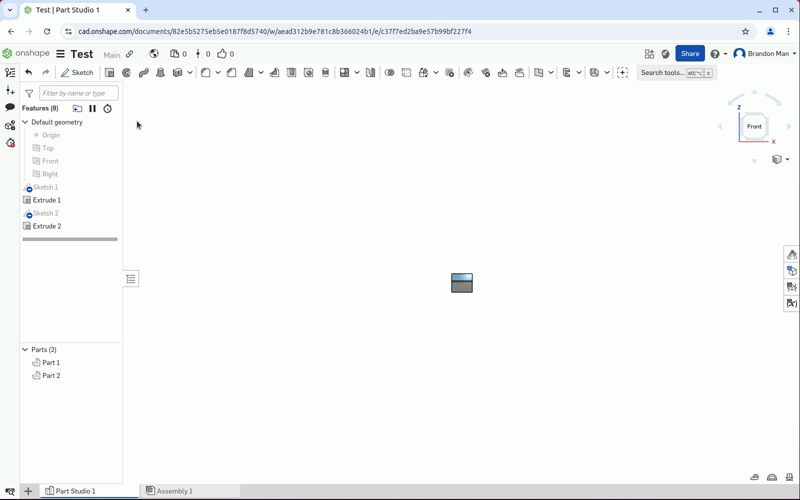
mouse_move(73, 189)
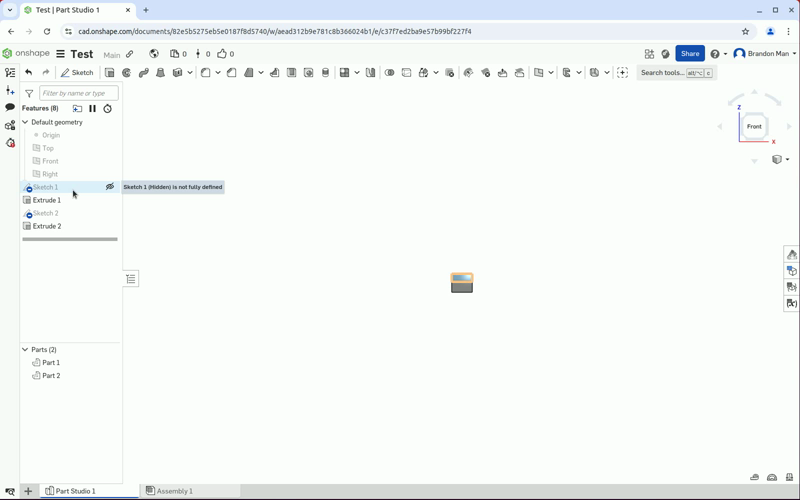
click(73, 189)
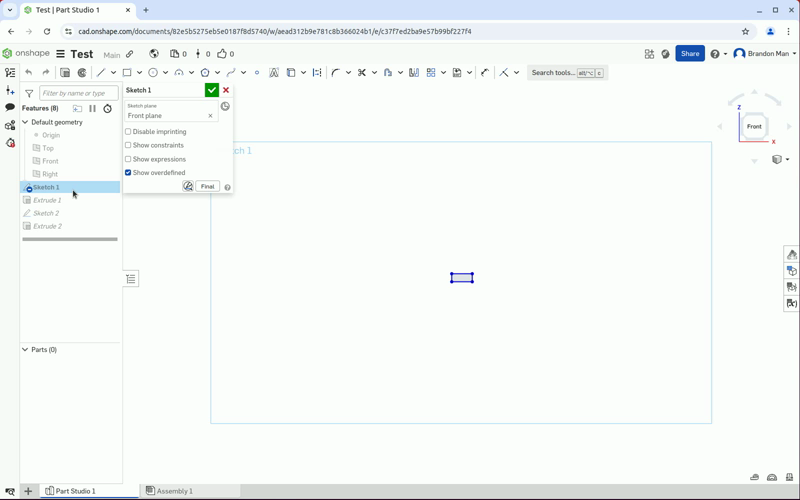
mouse_move(229, 92)
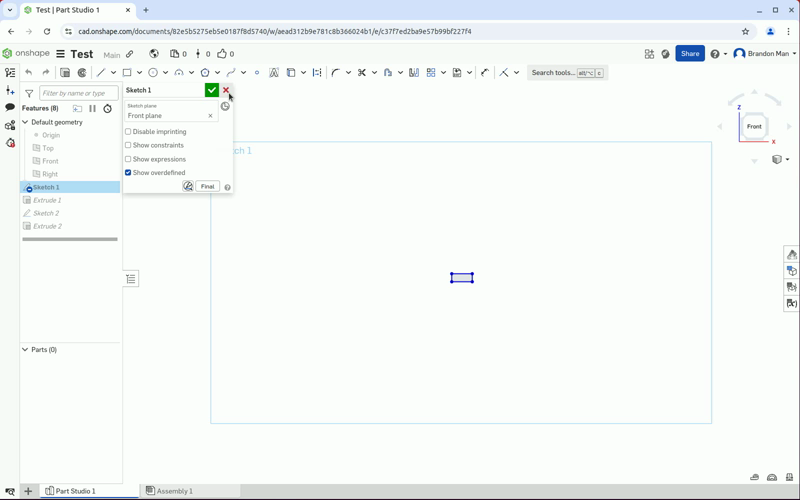
click(229, 92)
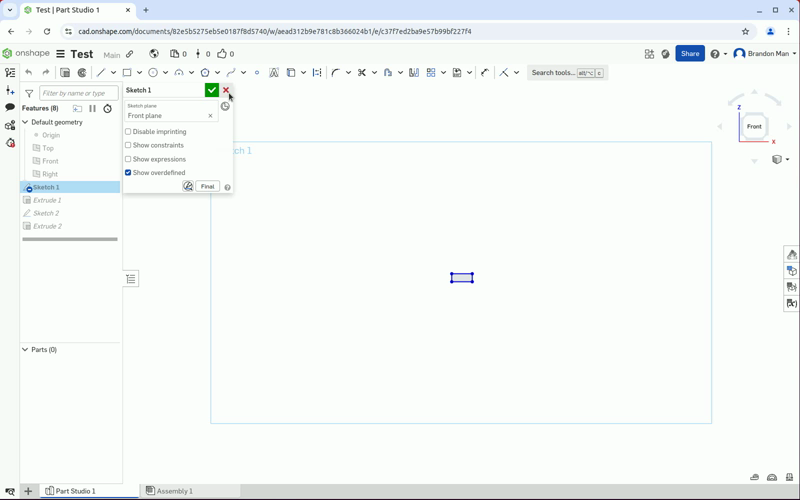
key(shift+s)
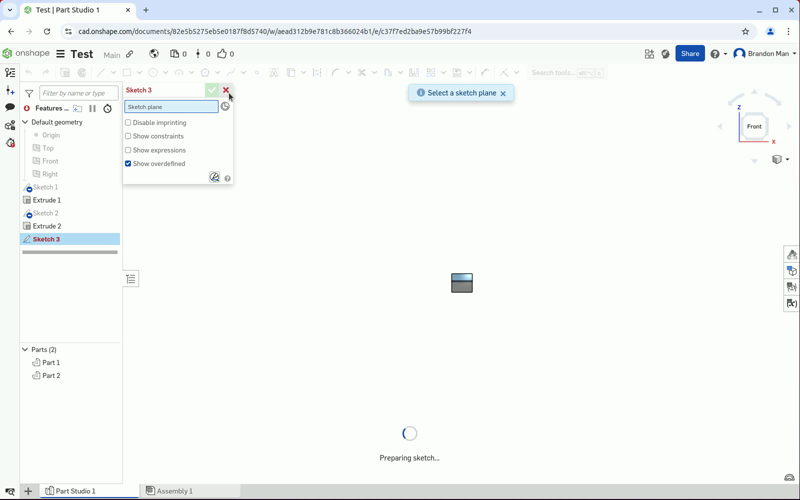
mouse_move(73, 163)
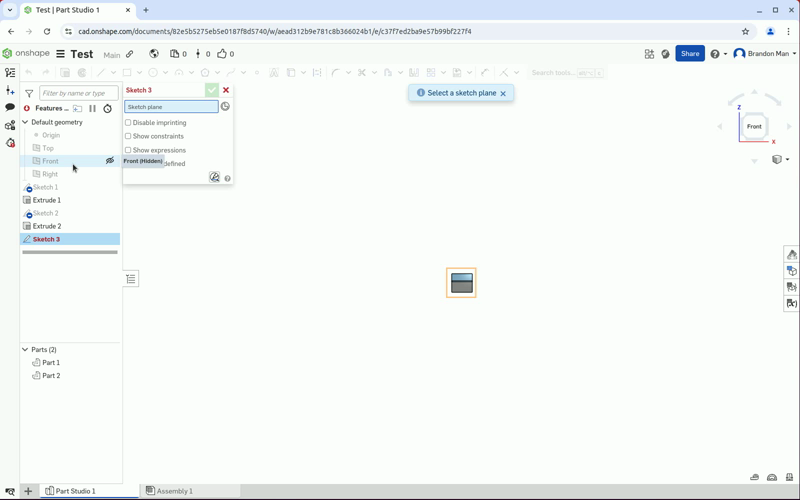
click(73, 163)
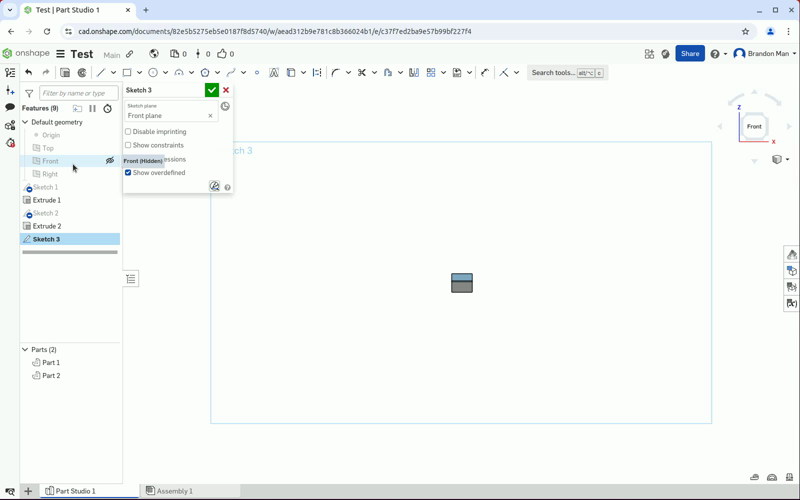
mouse_move(73, 352)
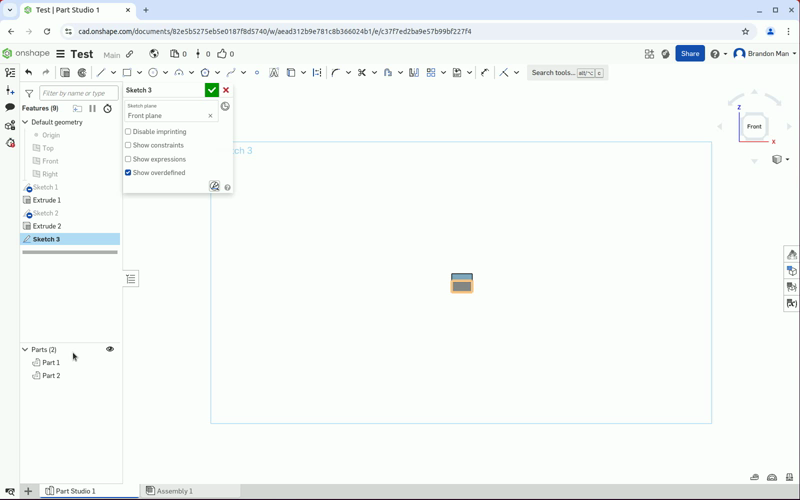
key(y)
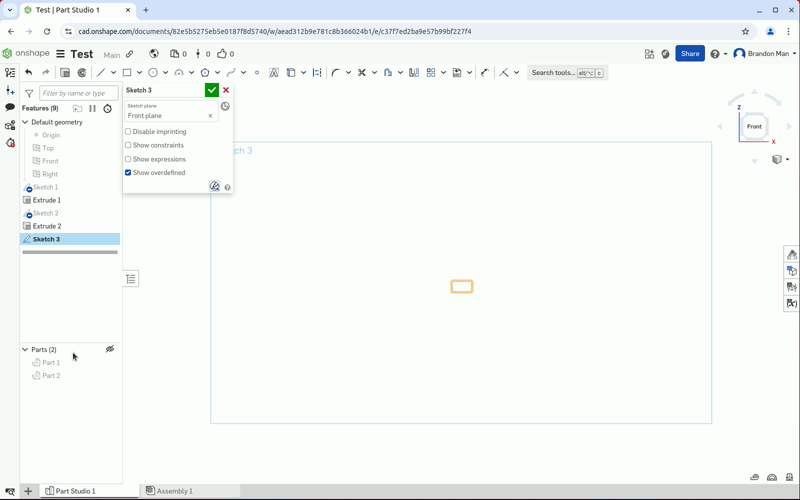
key(l)
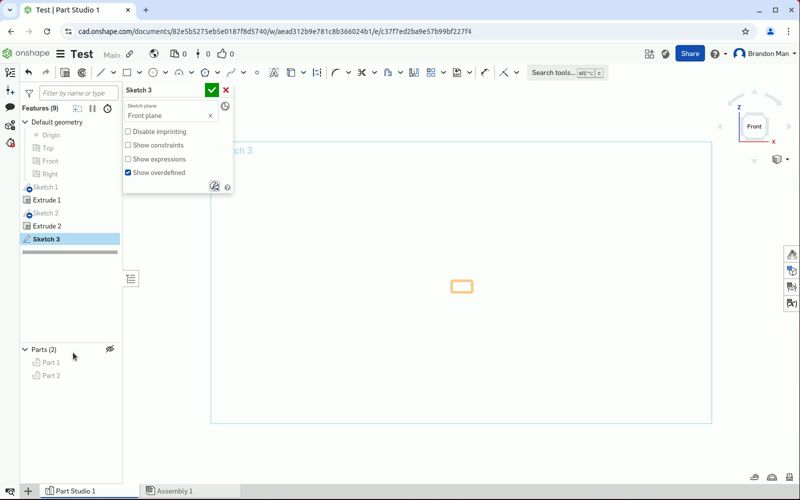
key_down(shift)
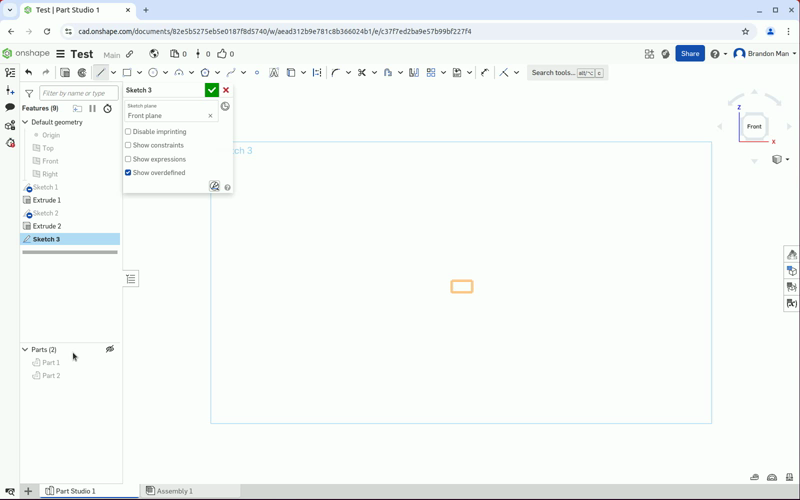
mouse_move(423, 340)
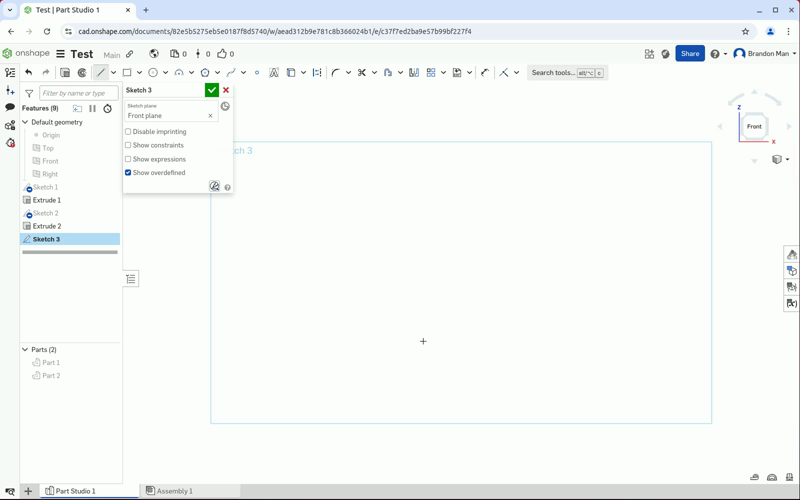
click(423, 340)
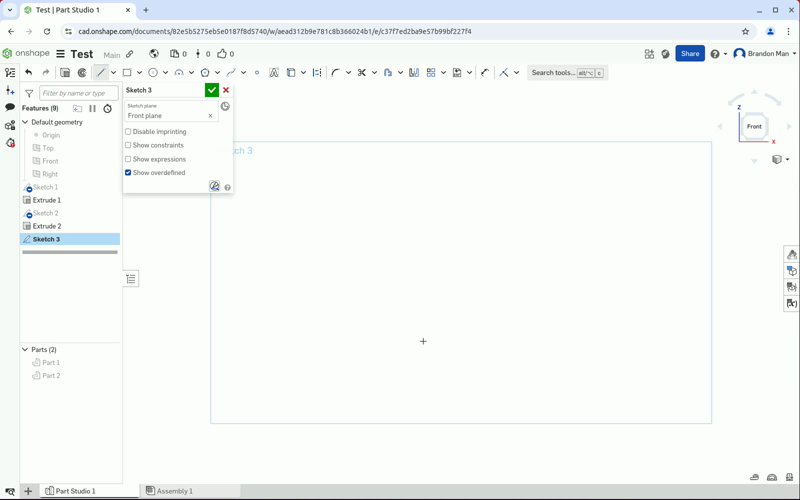
key_up(shift)
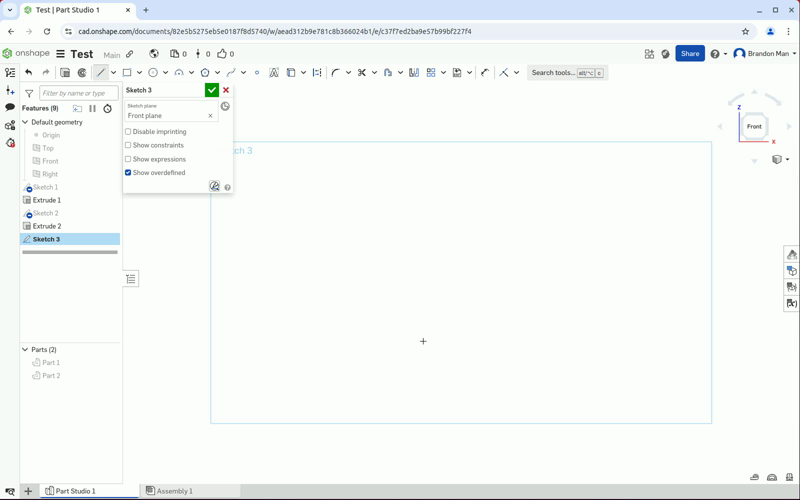
key_down(shift)
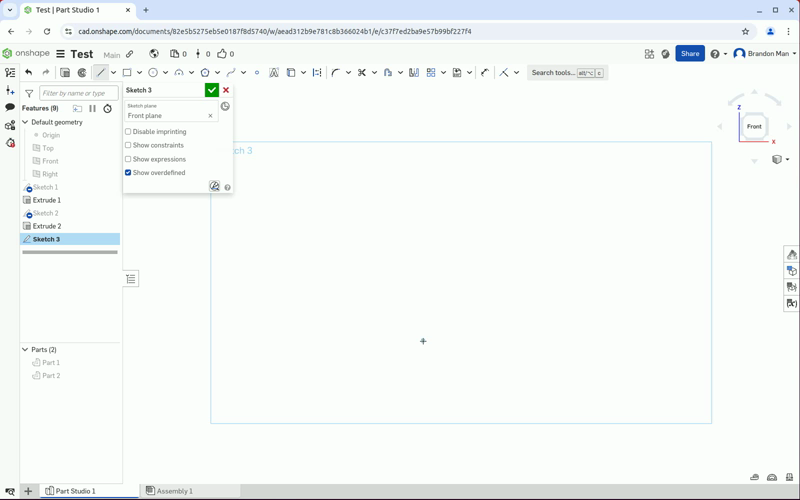
mouse_move(573, 340)
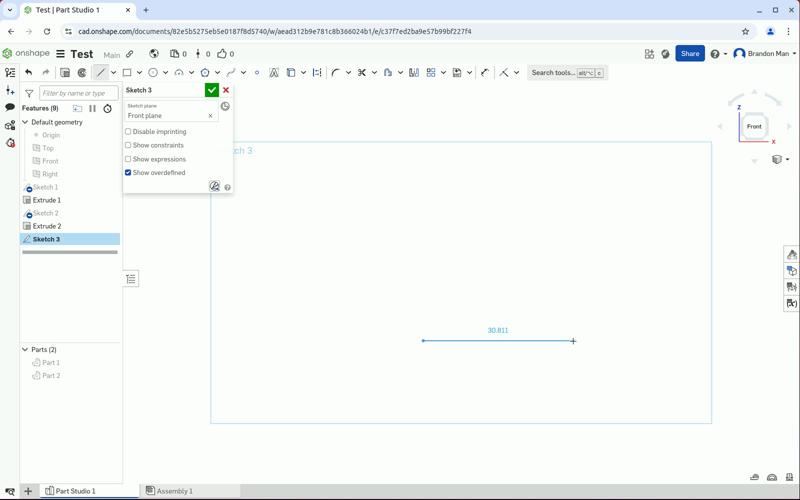
click(573, 340)
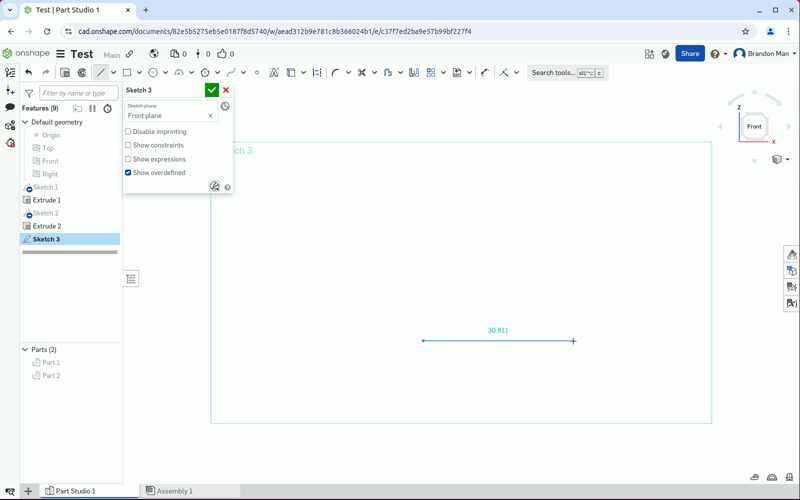
key_up(shift)
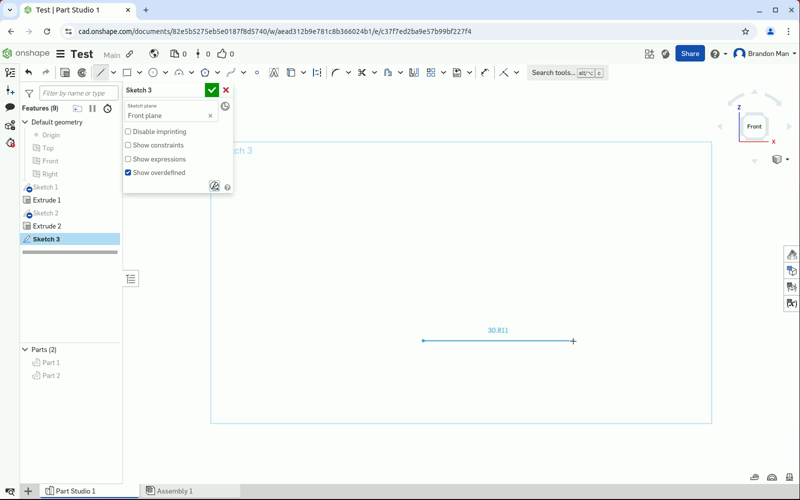
key_down(shift)
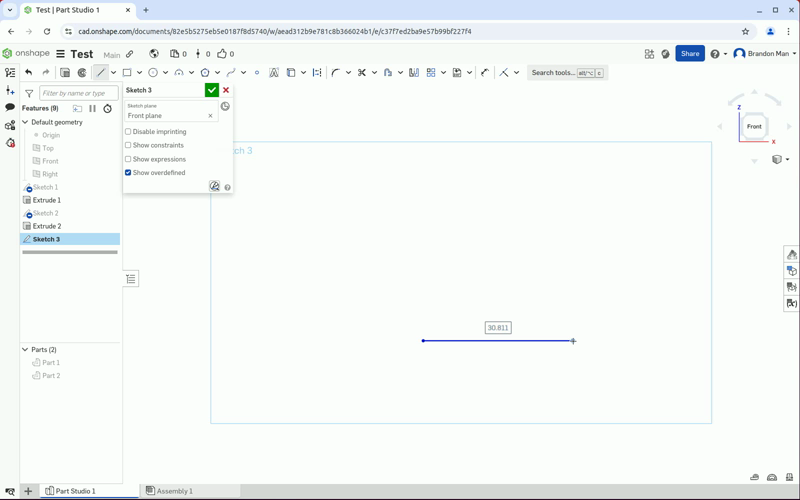
mouse_move(573, 236)
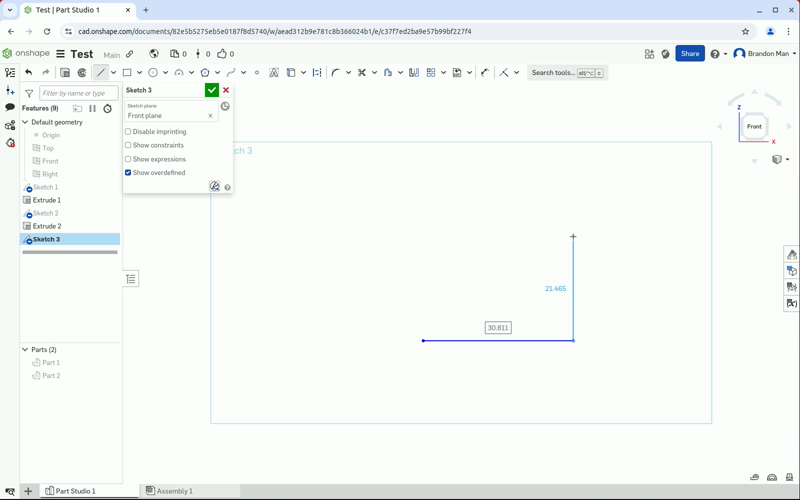
click(573, 236)
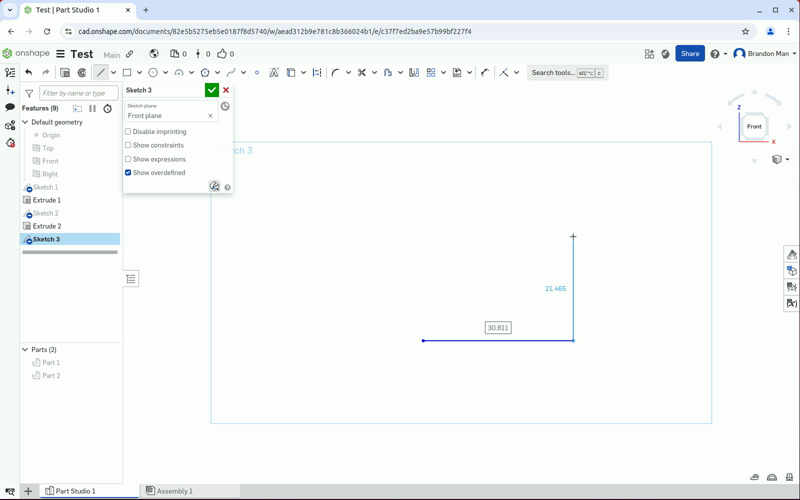
key_up(shift)
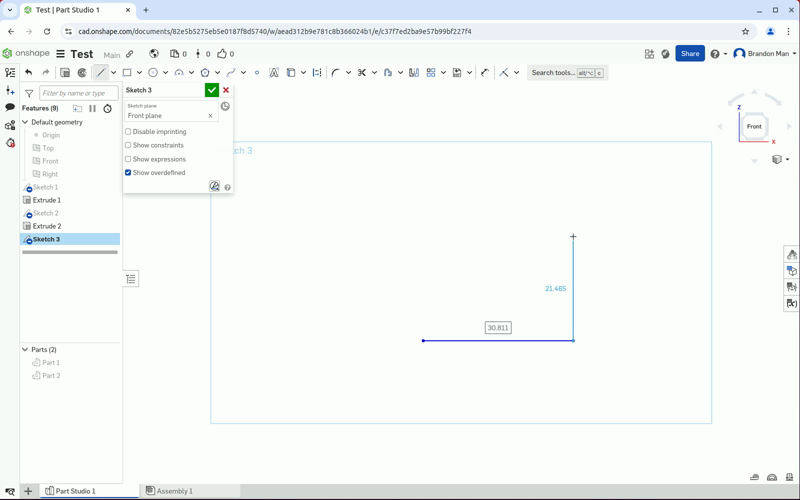
key_down(shift)
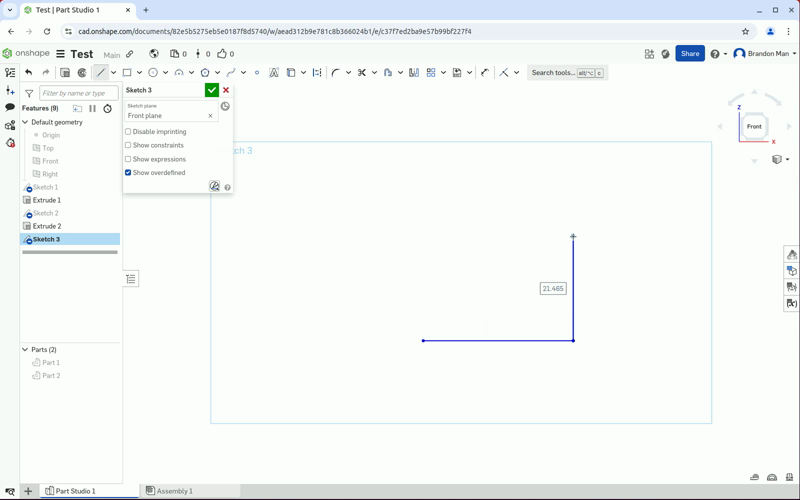
mouse_move(423, 236)
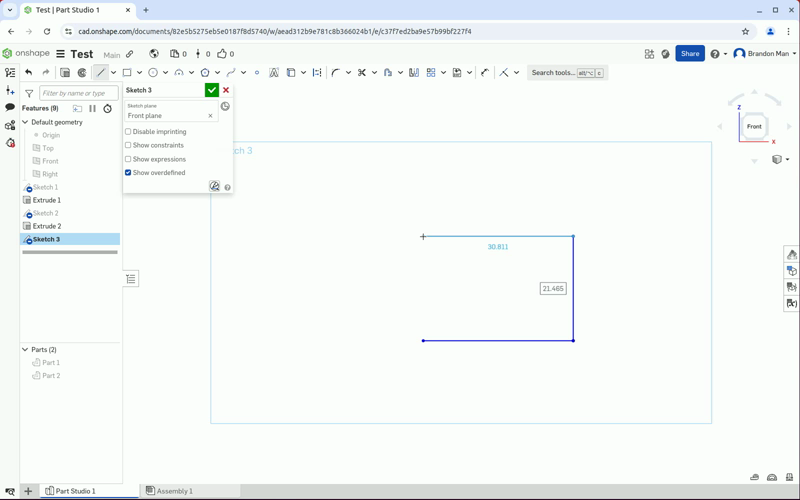
click(423, 236)
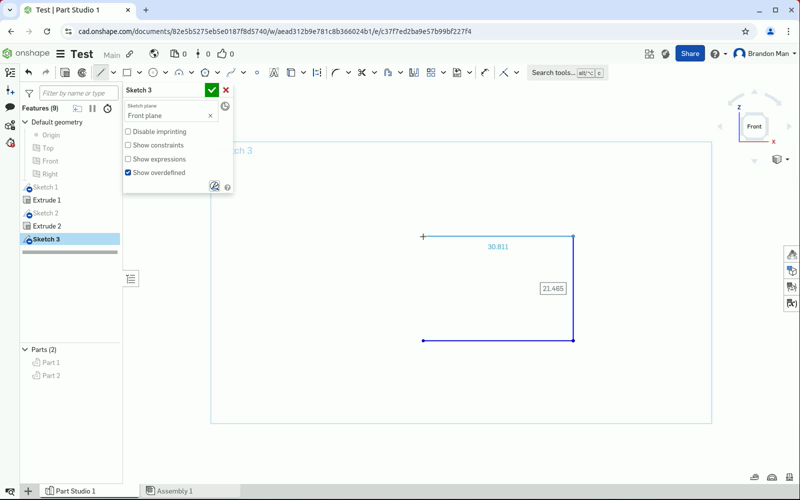
key_up(shift)
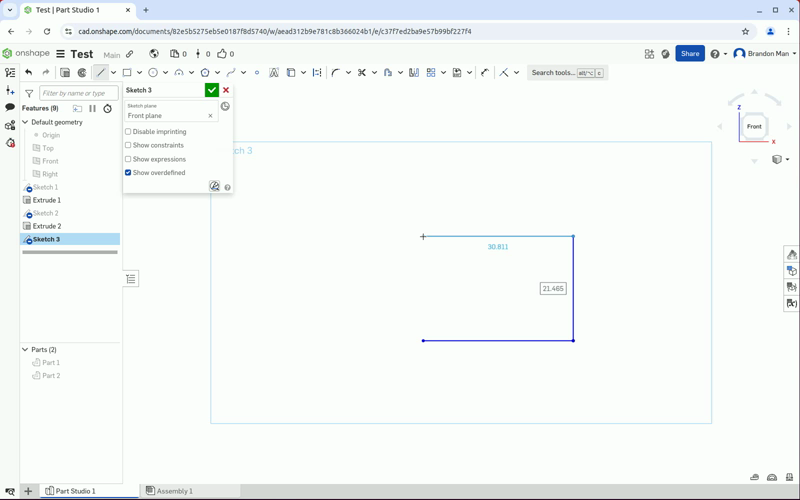
key_down(shift)
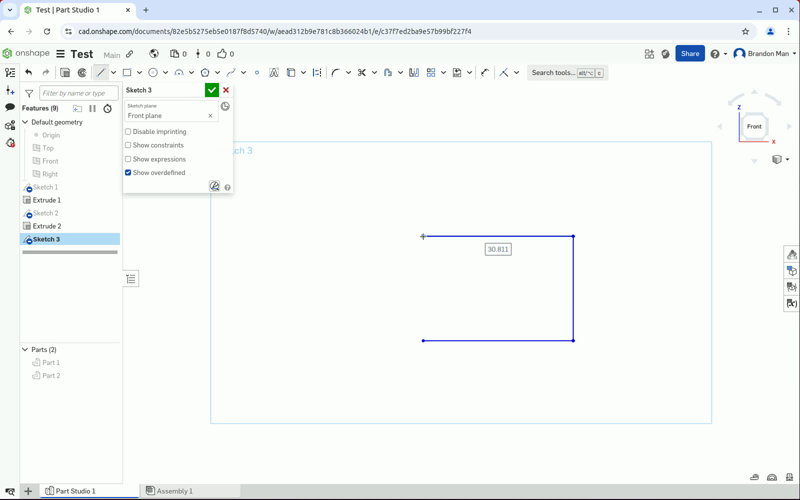
mouse_move(423, 340)
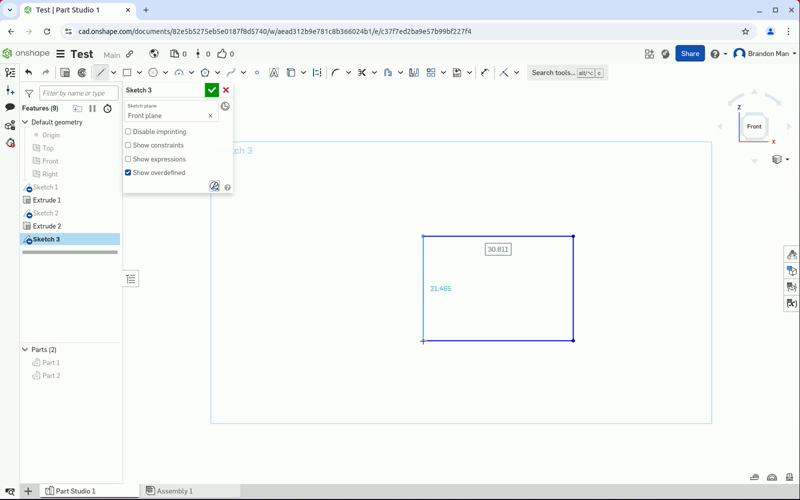
key_up(shift)
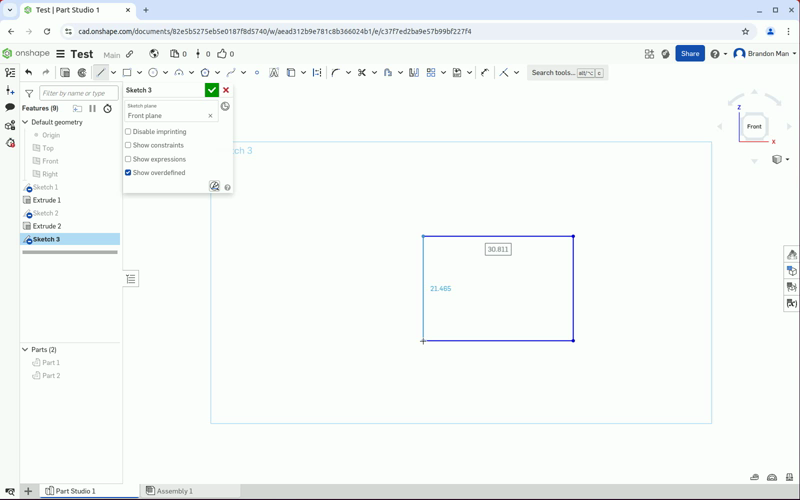
click(423, 340)
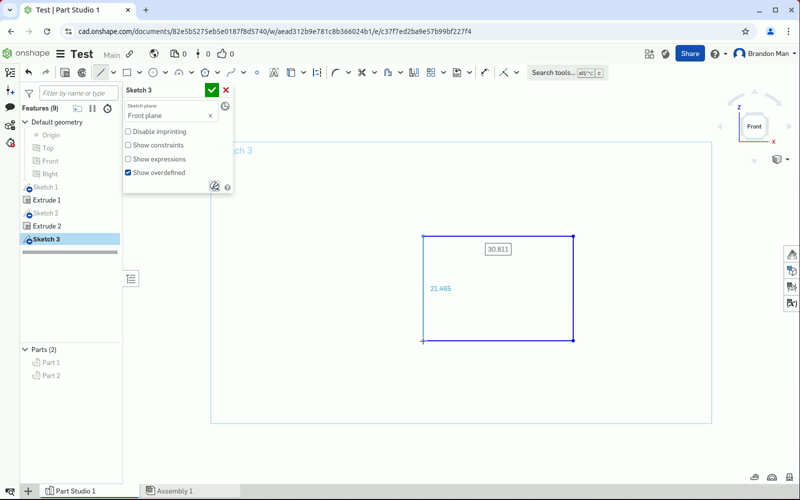
key(esc)
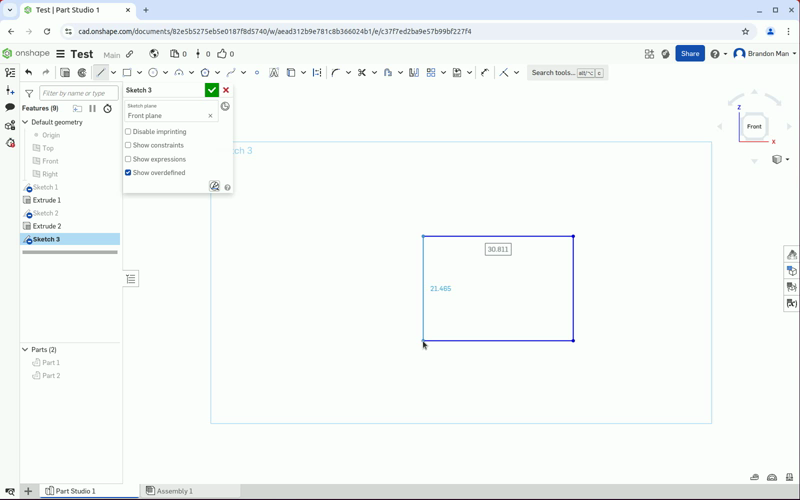
mouse_move(551, 329)
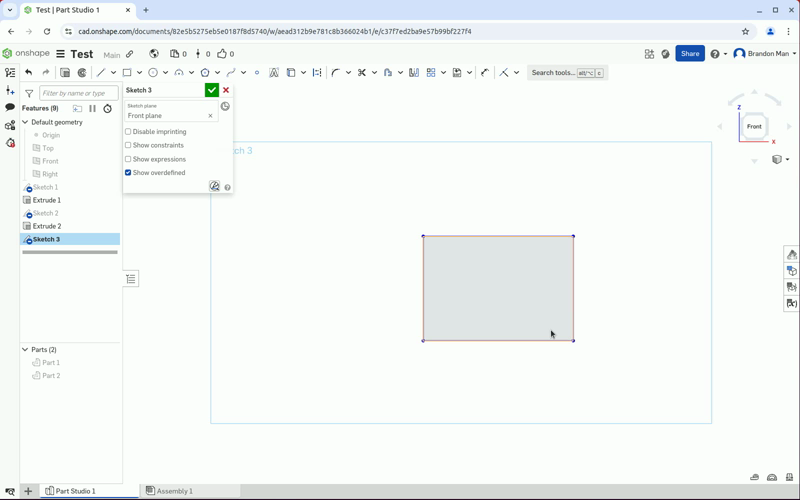
click(551, 329)
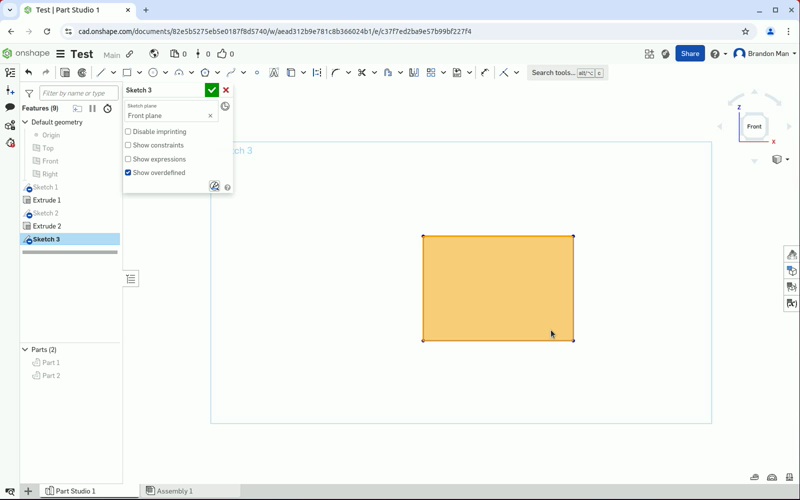
mouse_move(73, 352)
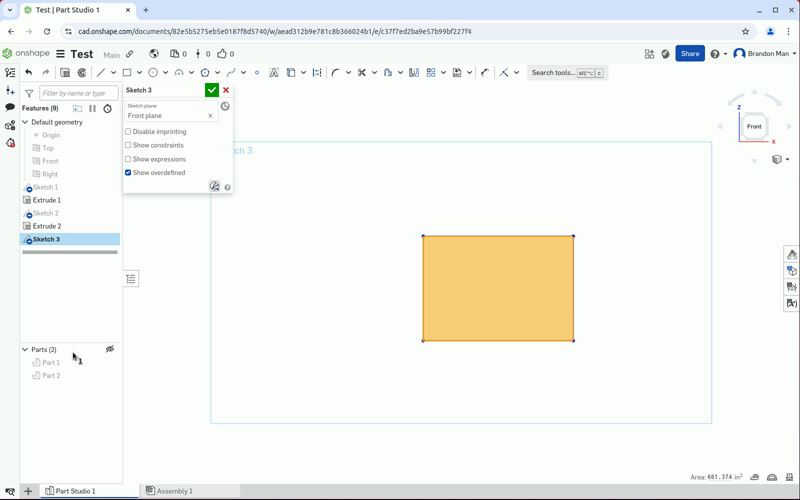
key(shift+y)
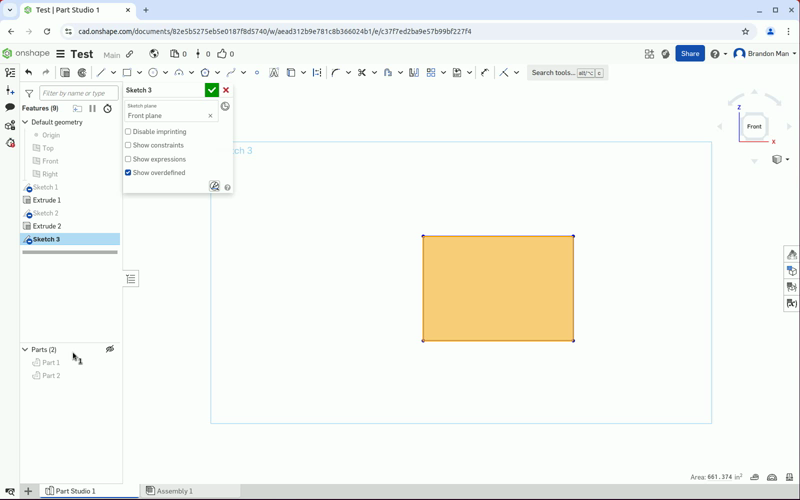
key(shift+e)
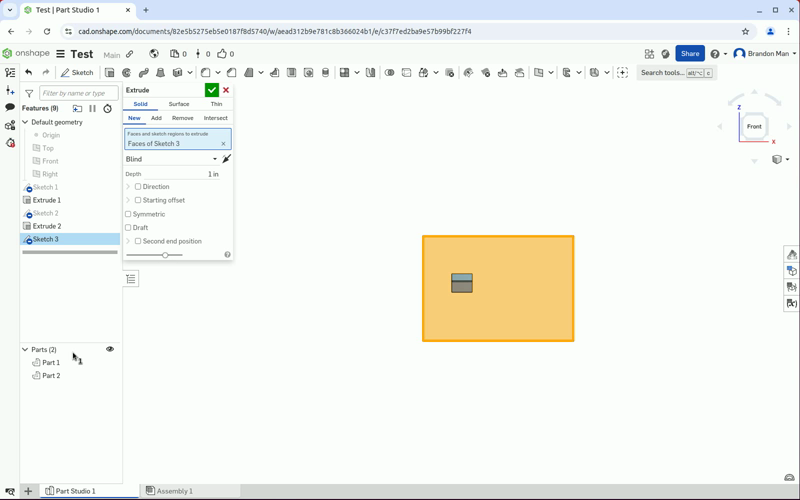
mouse_move(143, 106)
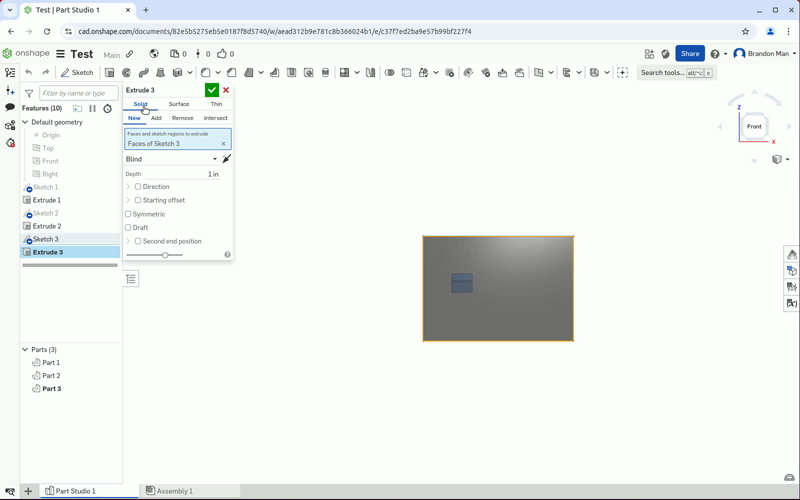
click(143, 106)
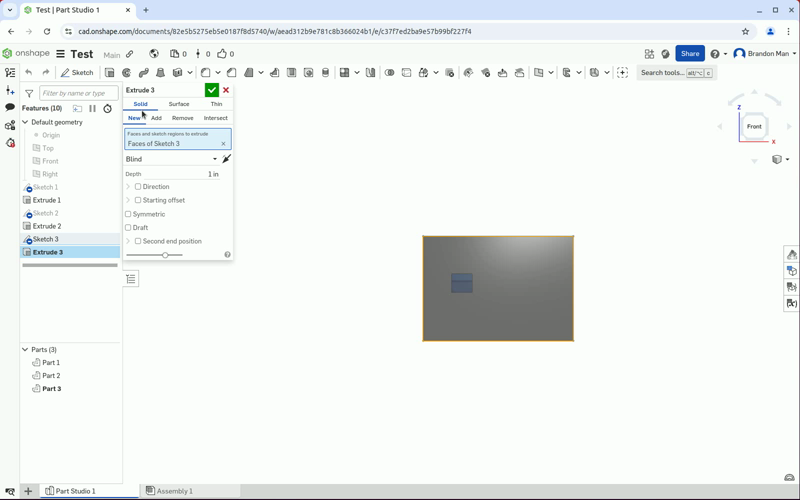
mouse_move(137, 120)
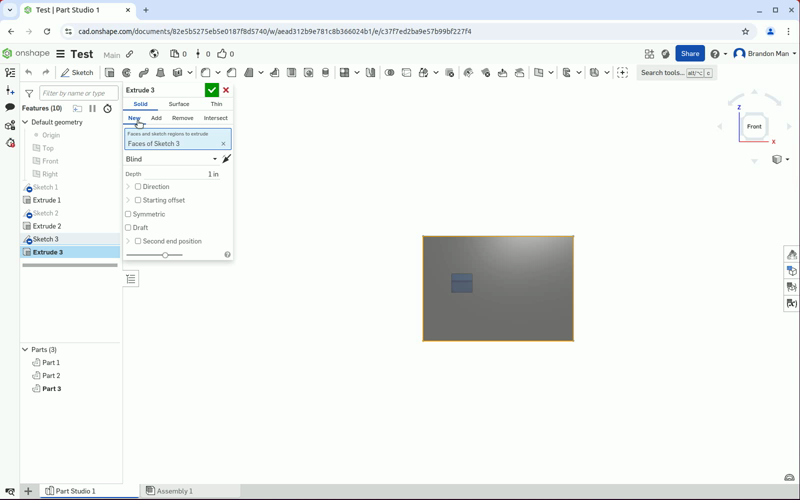
click(137, 120)
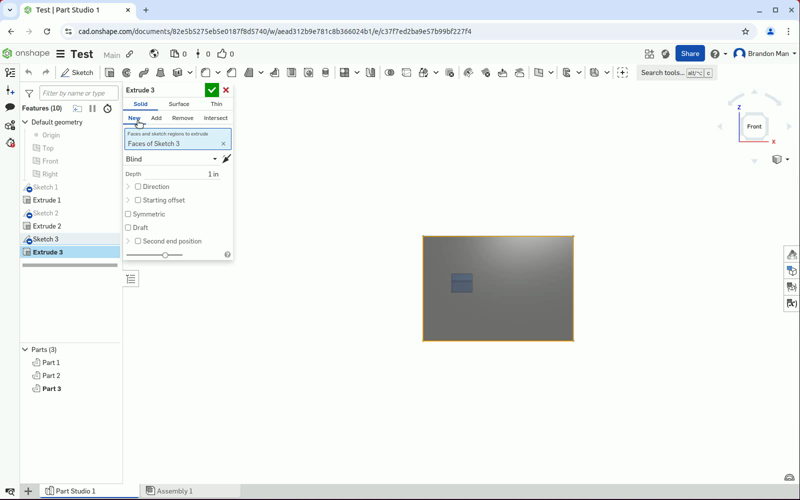
key(tab, 4)
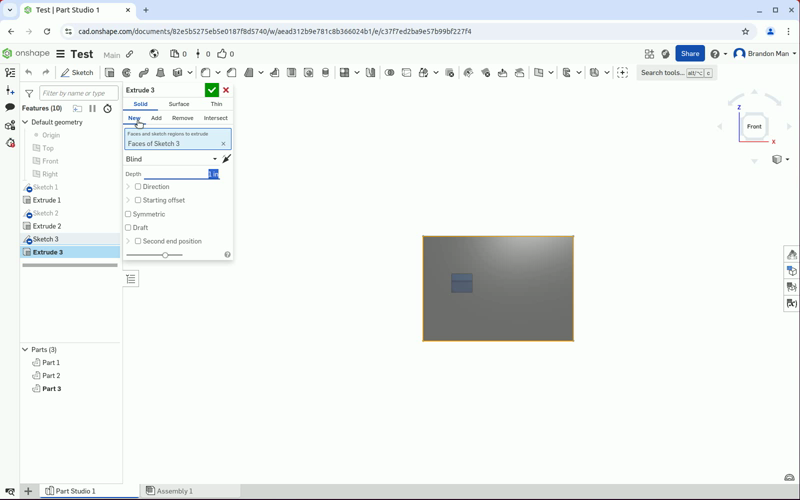
text(0.963)
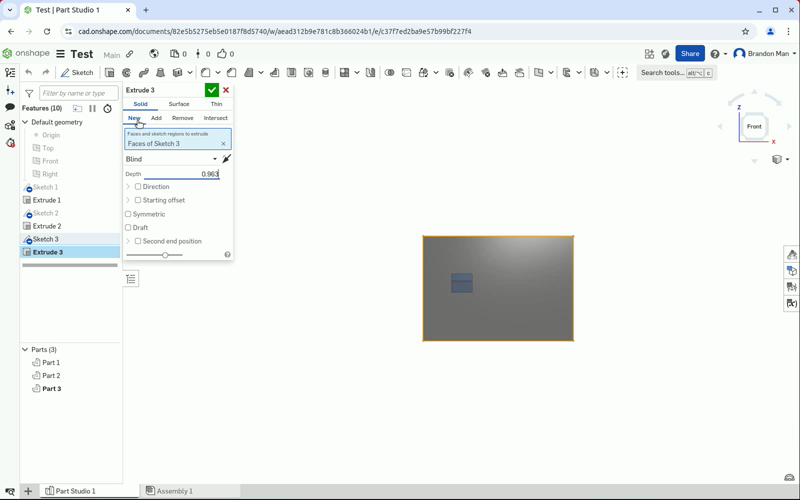
key(enter)
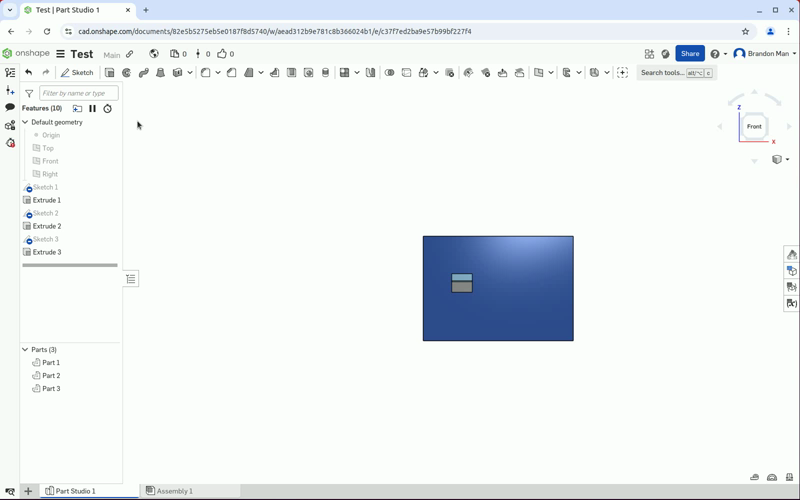
key(shift+h)
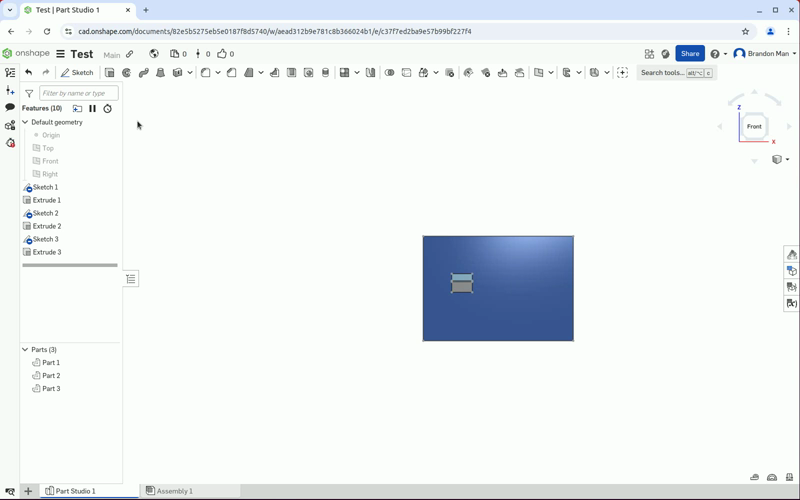
key(shift+h)
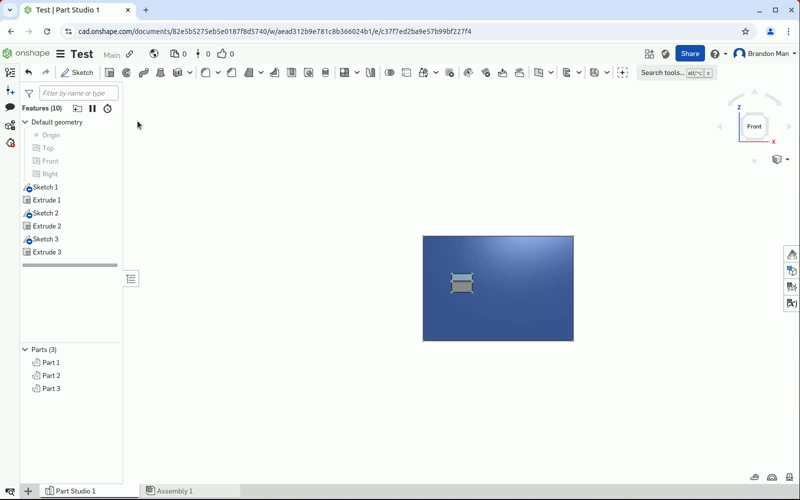
key(shift+7)
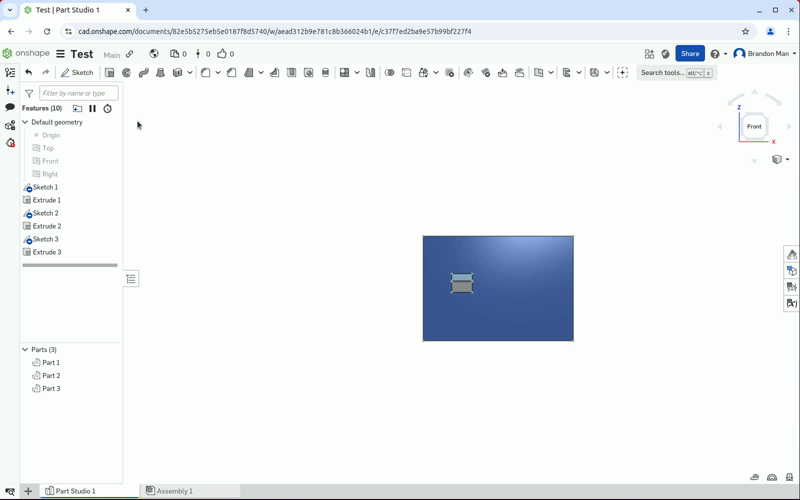
key(left, 2)
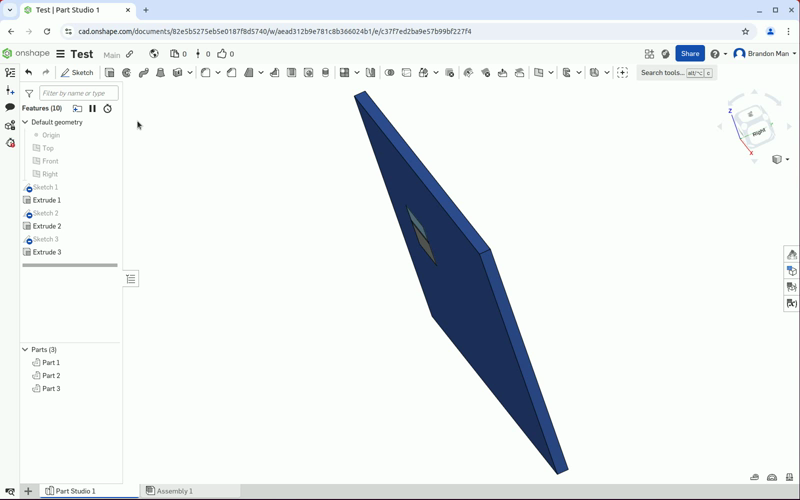
key(down, 2)
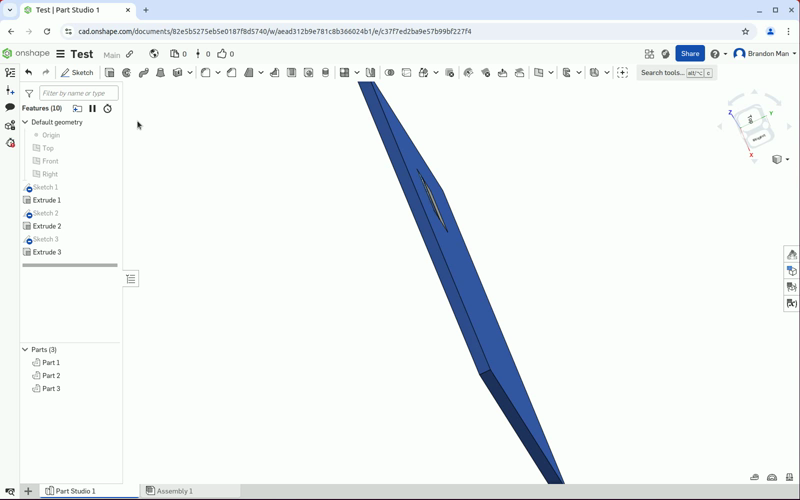
key(up, 2)
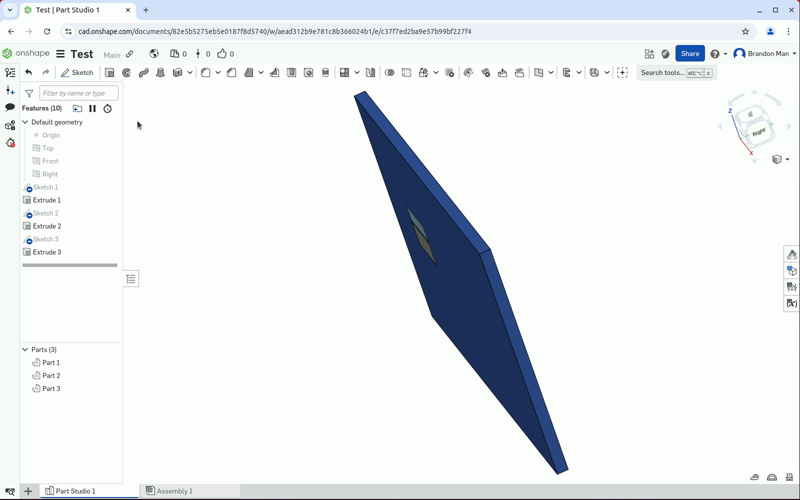
key(right, 2)
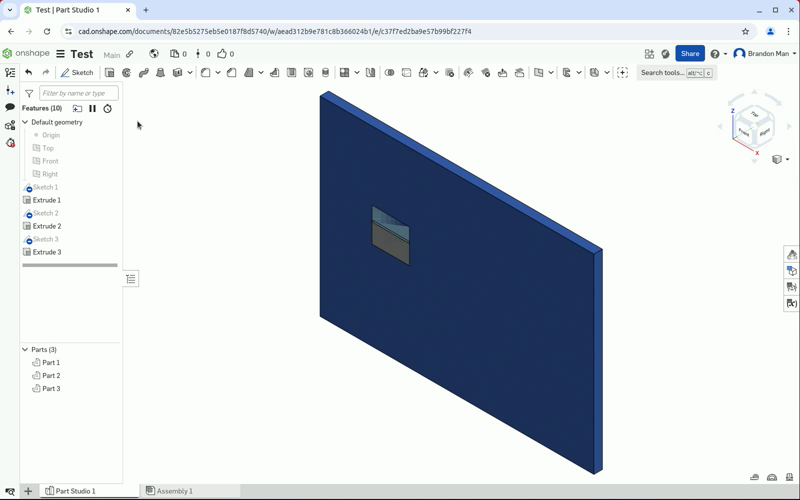
mouse_move(73, 189)
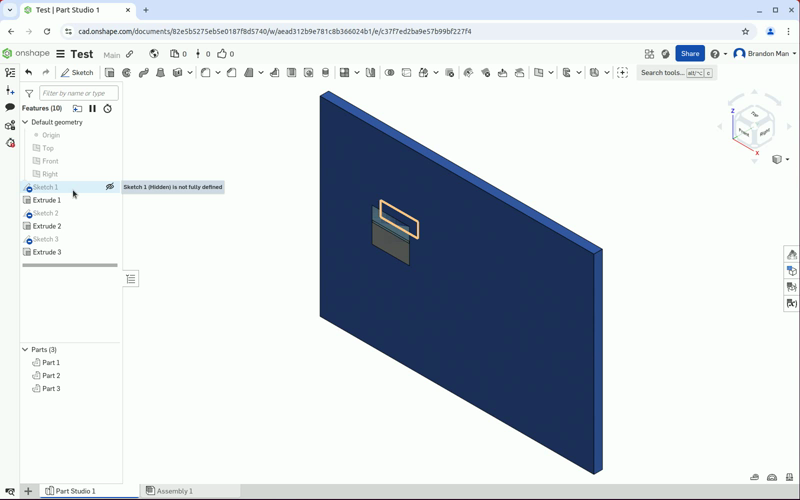
click(73, 189)